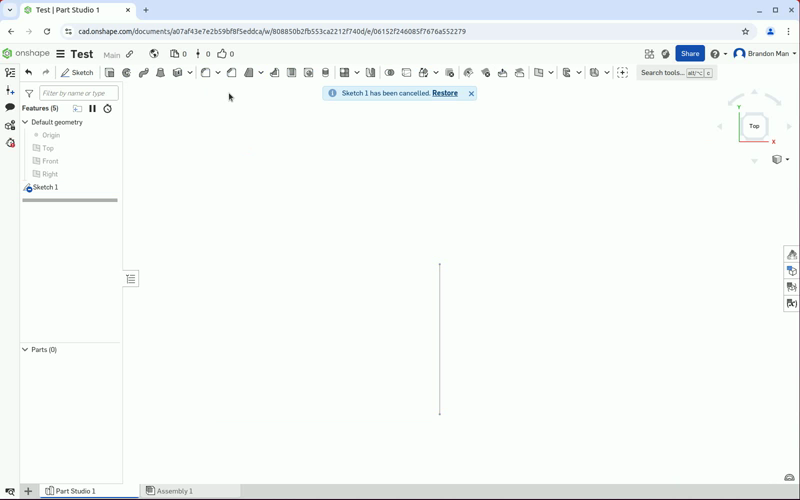
key(shift+h)
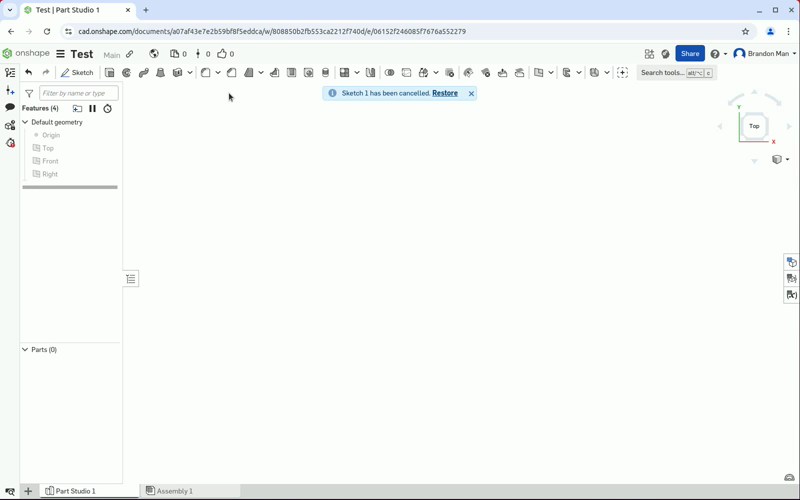
mouse_move(73, 352)
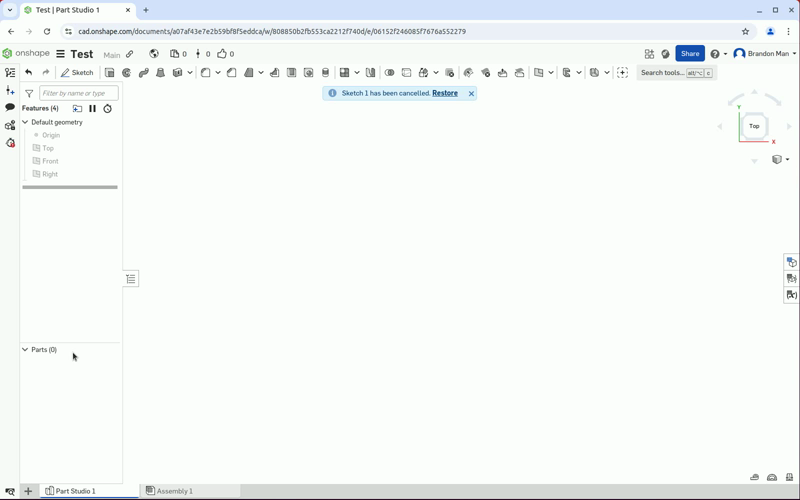
key(y)
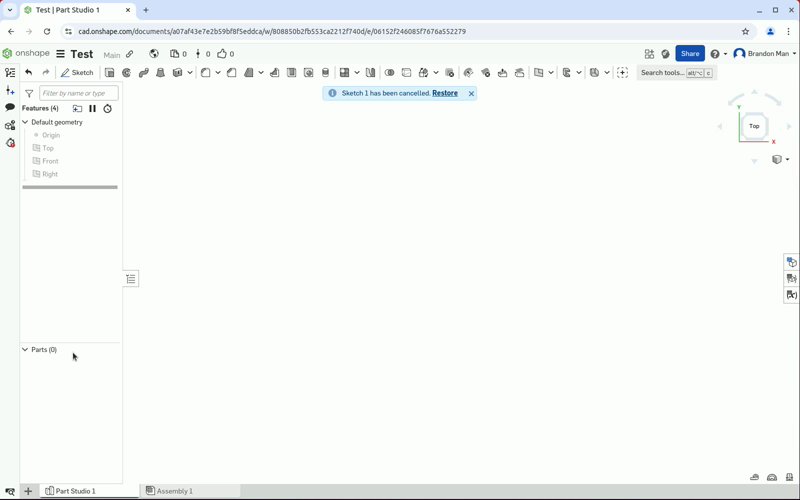
key(shift+p)
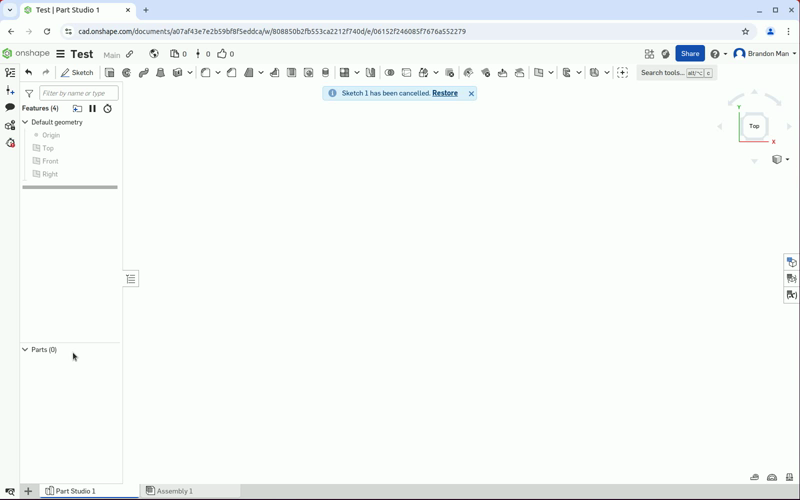
key(space)
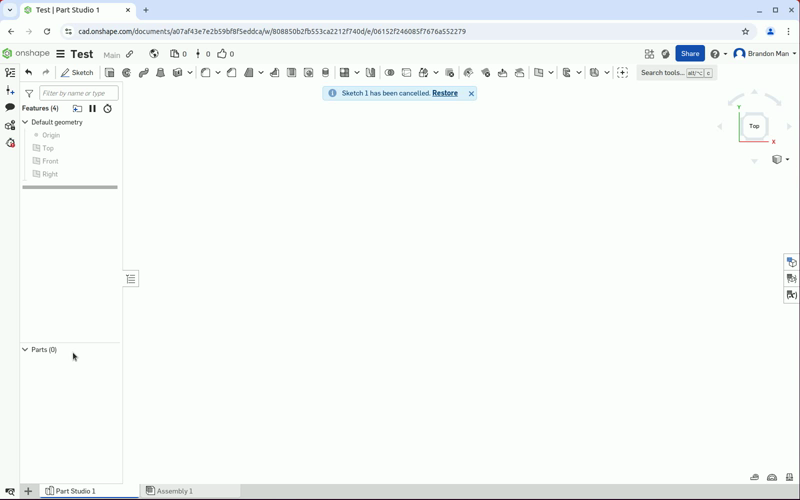
key_down(shift)
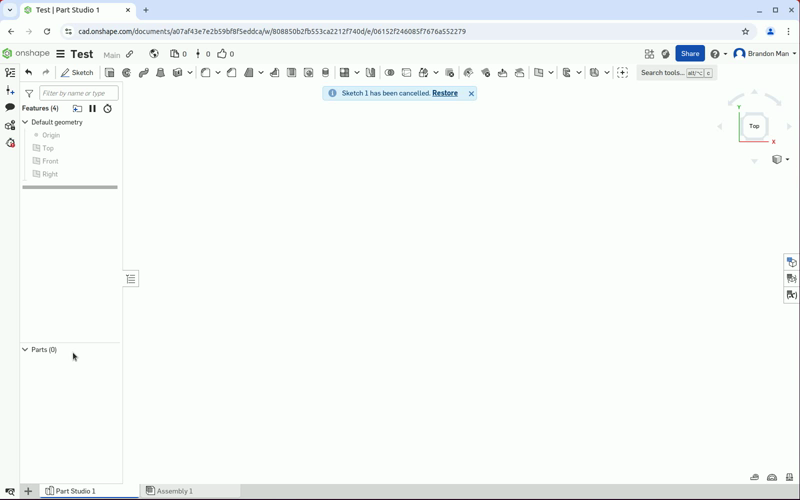
key(up)
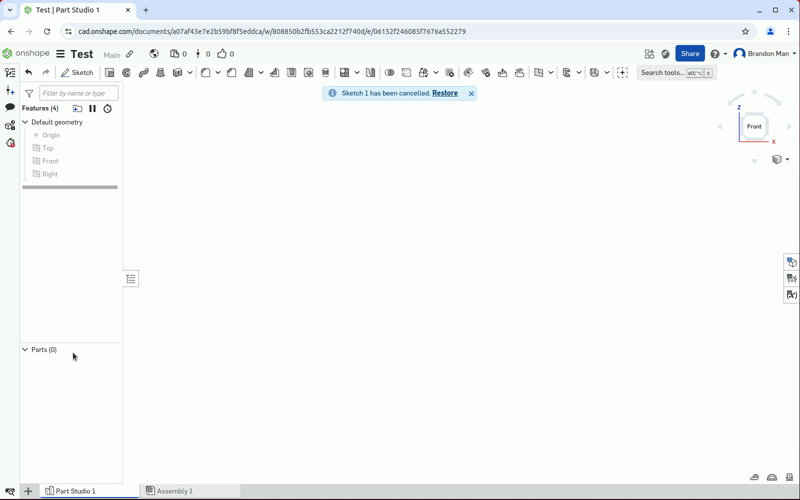
key_up(shift)
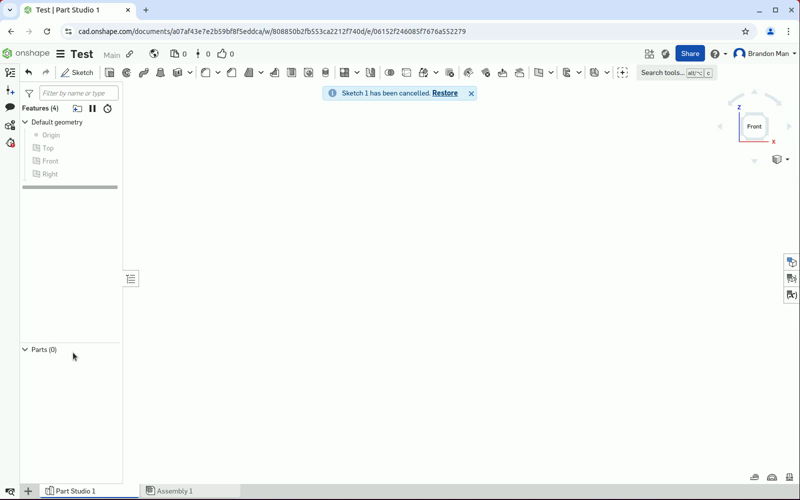
key(space)
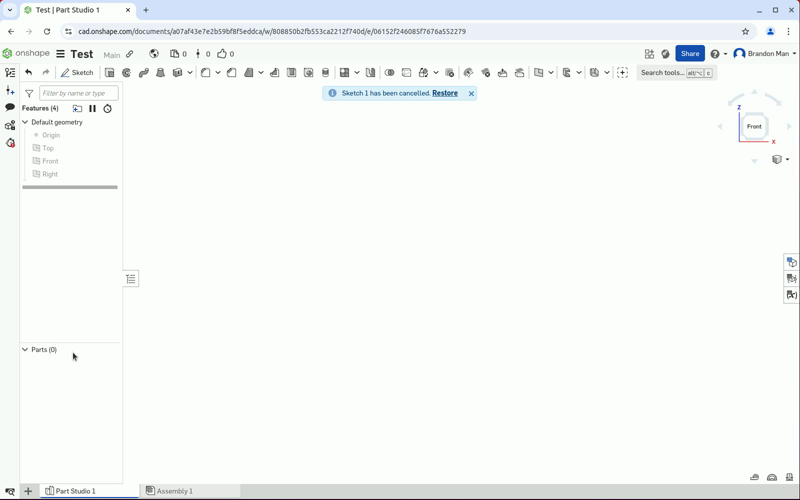
key_down(shift)
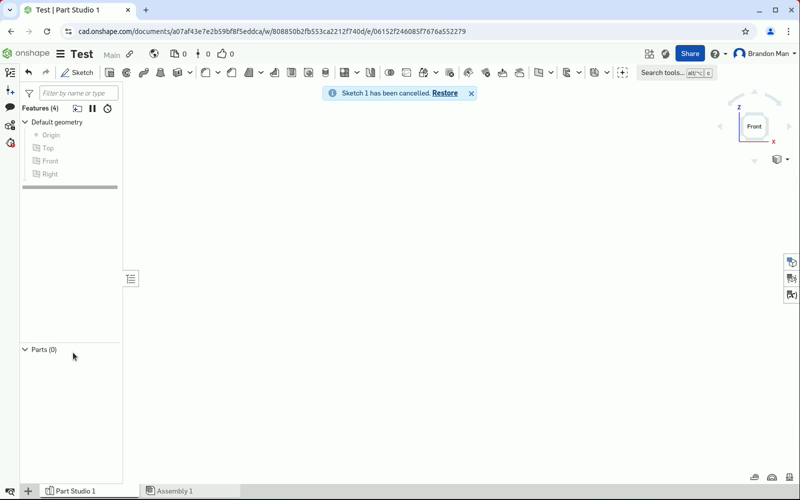
key(left)
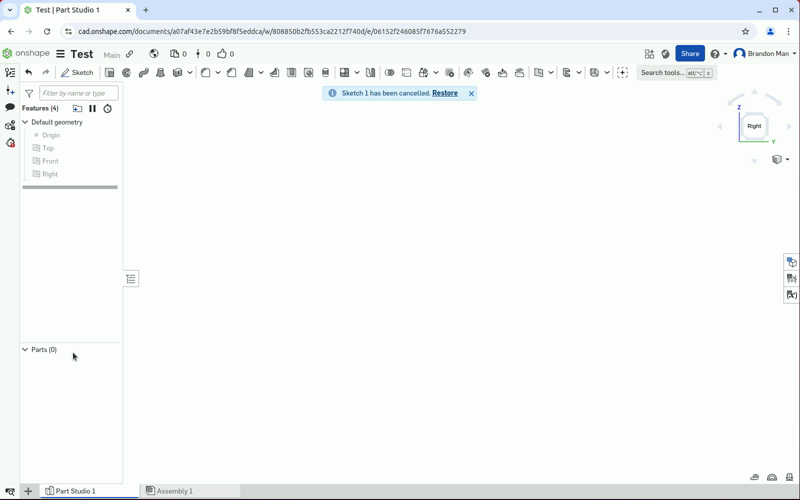
key_up(shift)
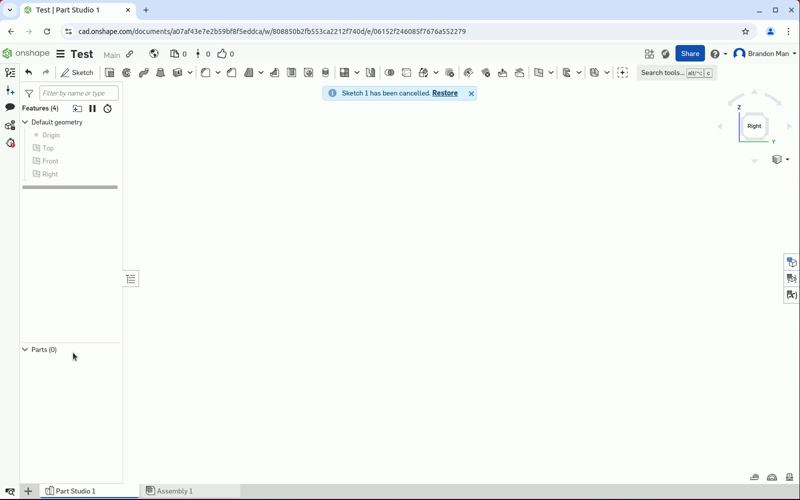
mouse_move(73, 352)
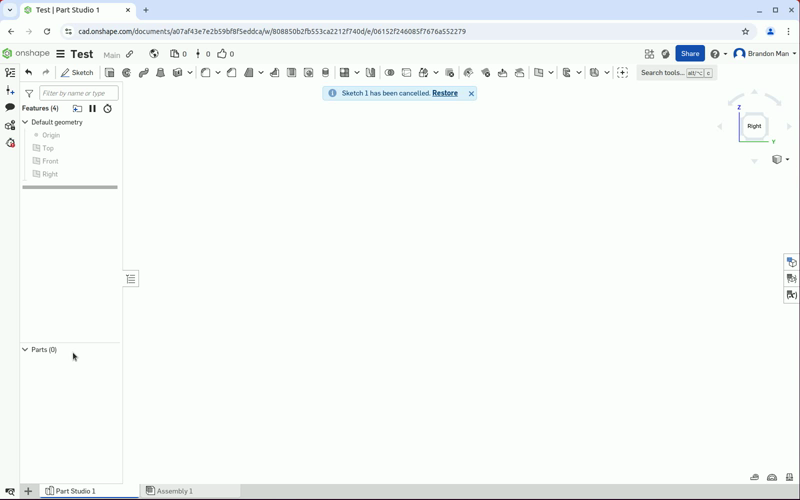
key(shift+y)
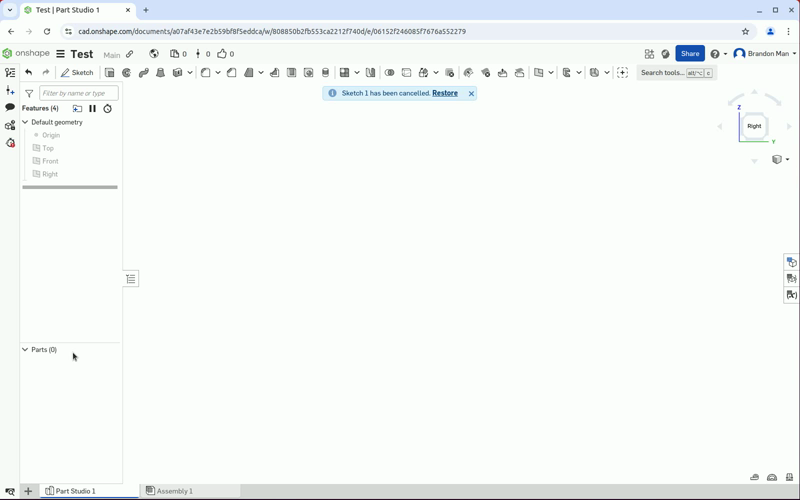
key(shift+s)
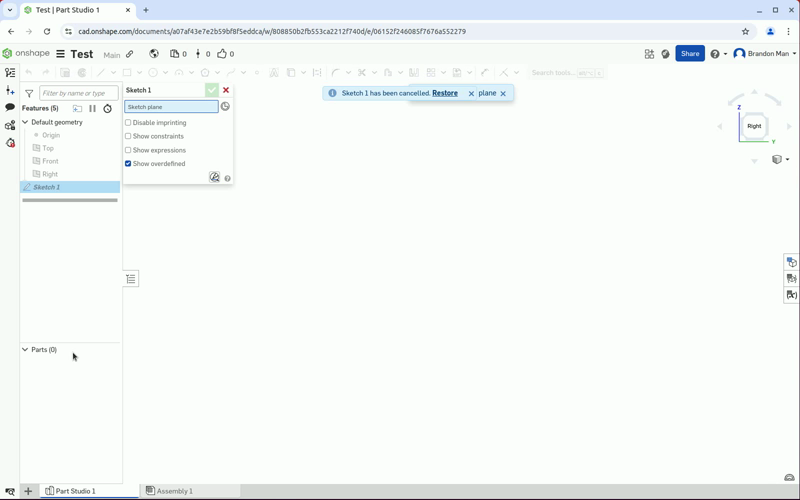
mouse_move(73, 176)
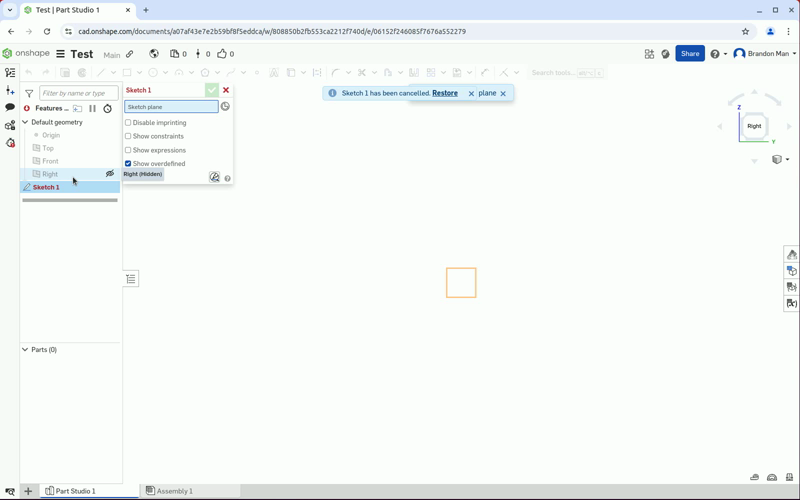
click(73, 176)
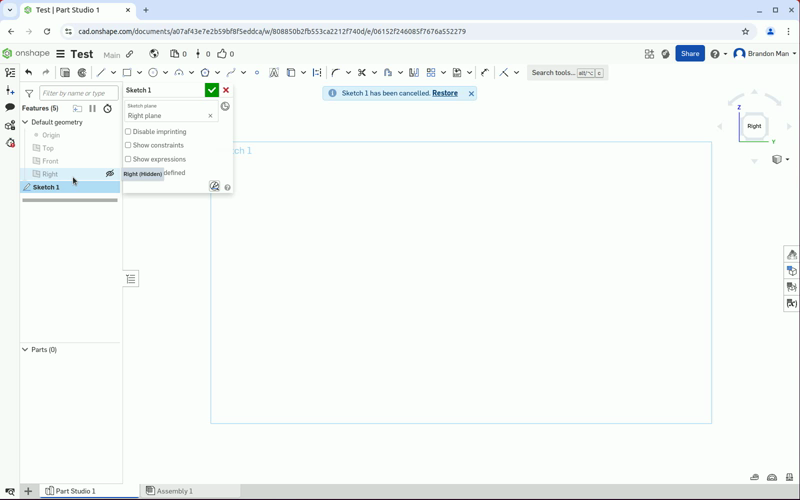
mouse_move(73, 352)
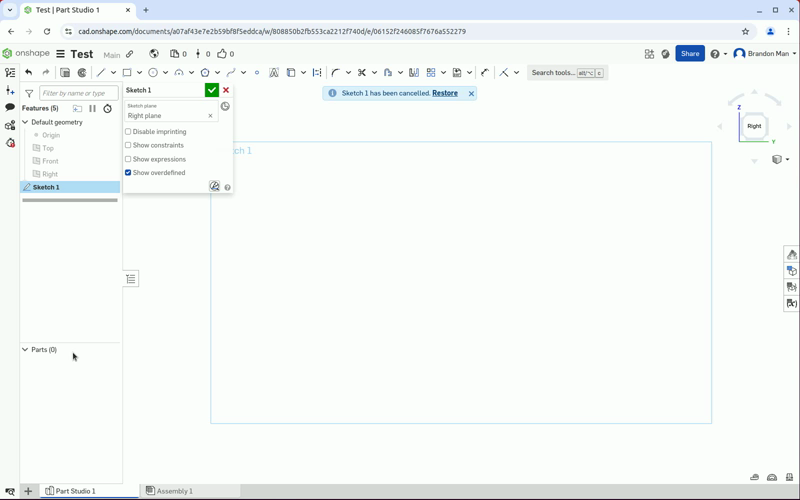
key(y)
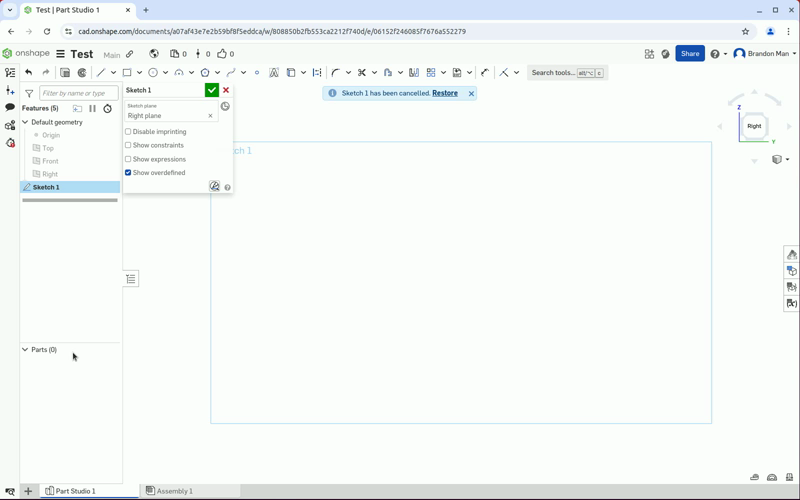
key(c)
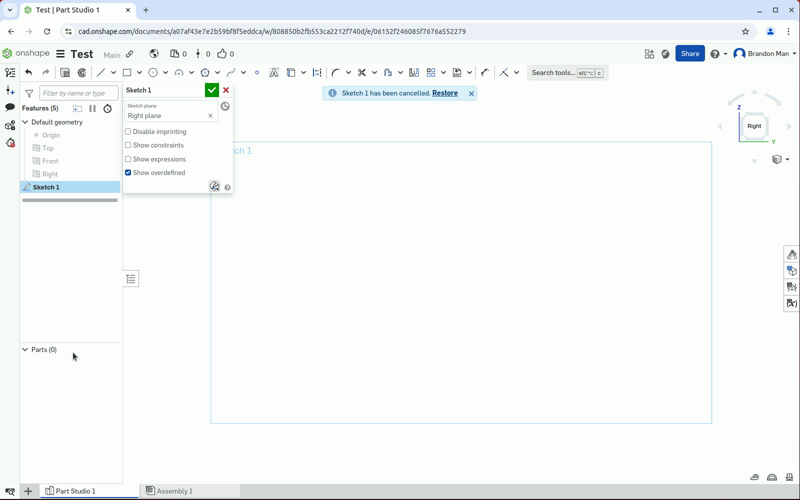
key_down(shift)
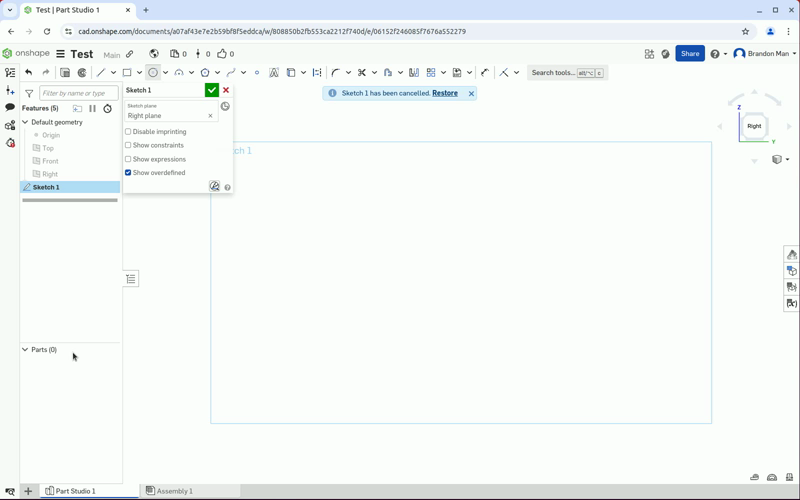
mouse_move(453, 264)
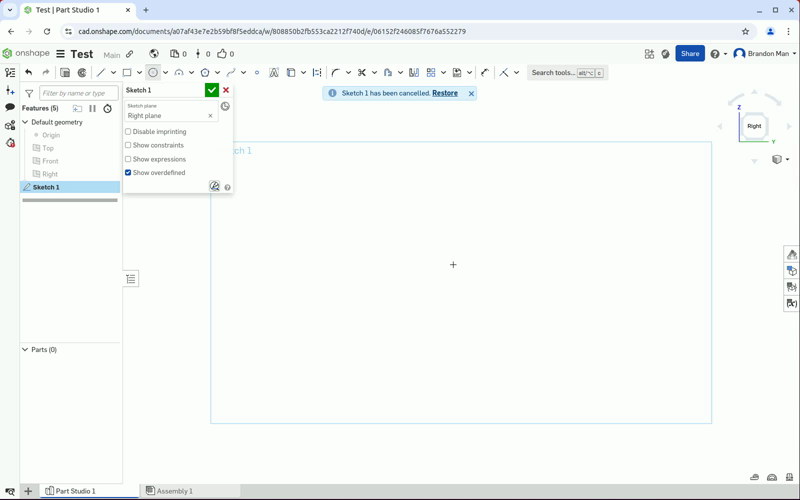
click(453, 264)
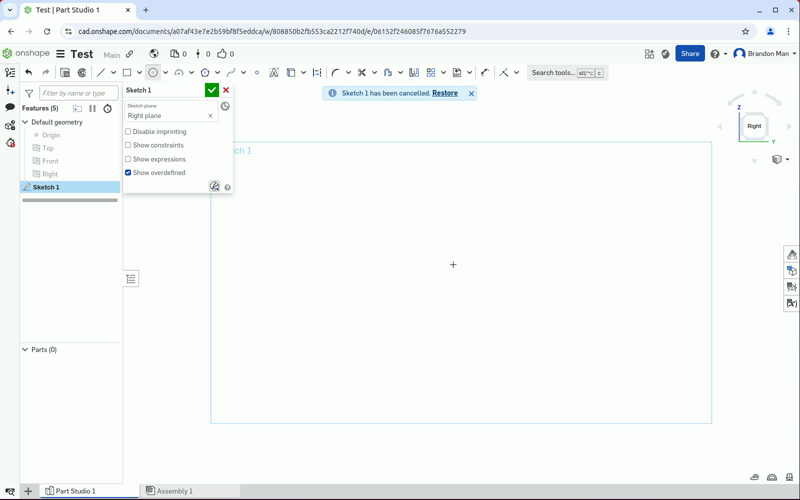
key_up(shift)
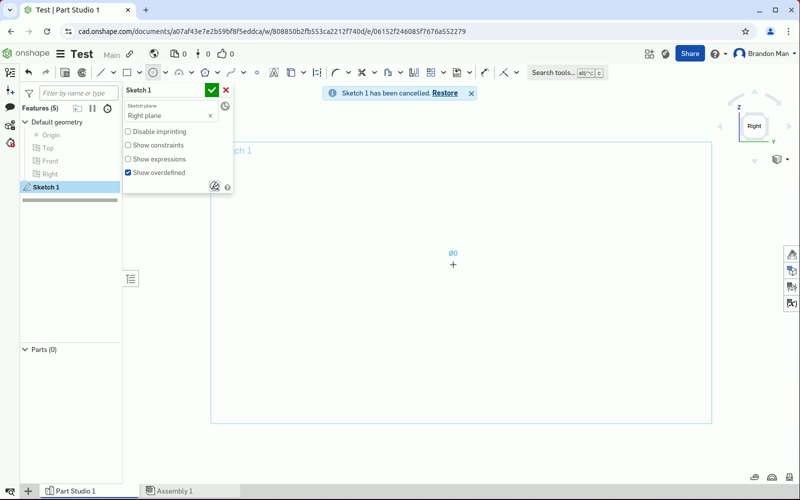
mouse_move(457, 264)
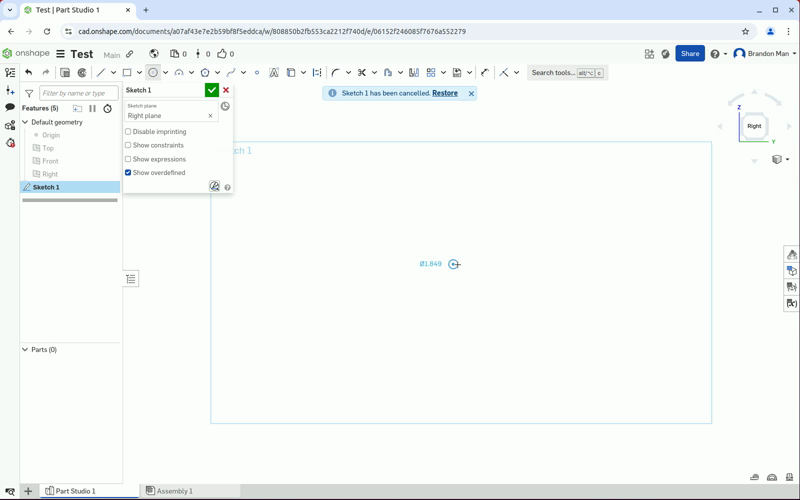
click(457, 264)
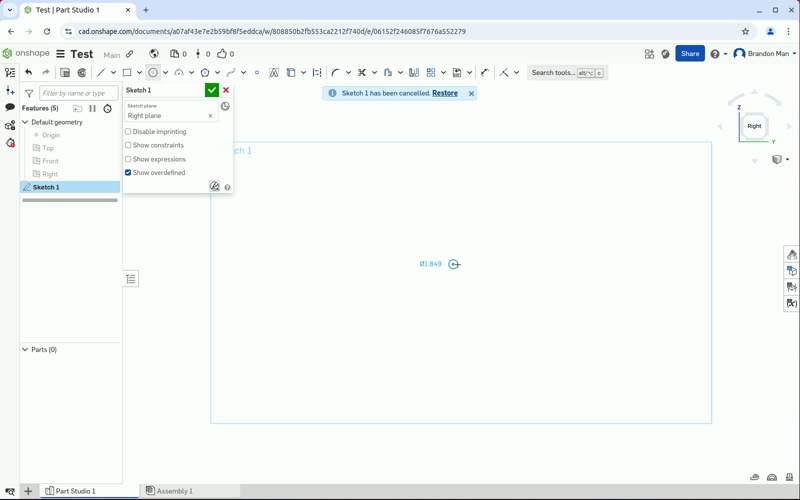
key(esc)
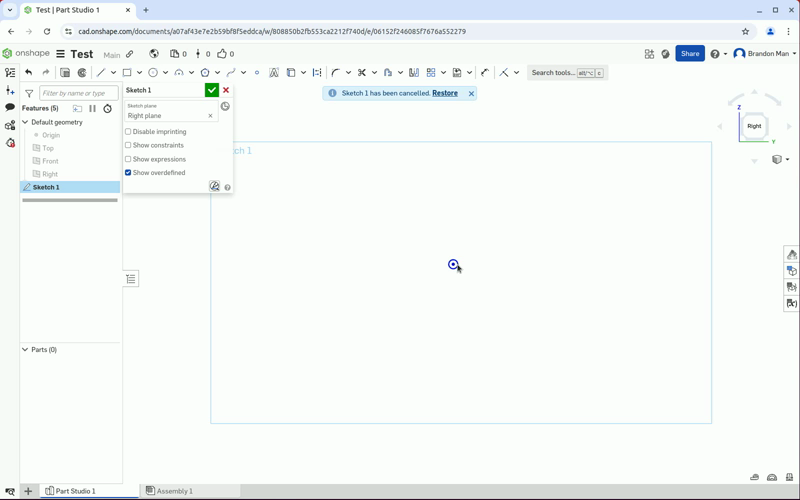
mouse_move(454, 265)
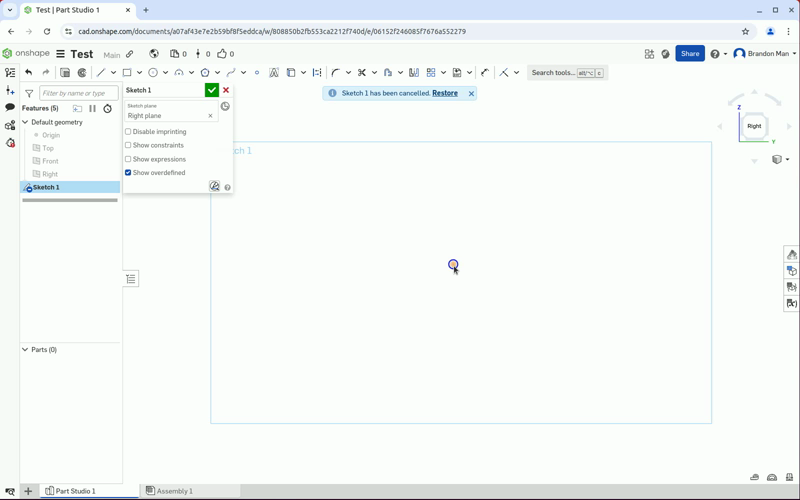
scroll(6)
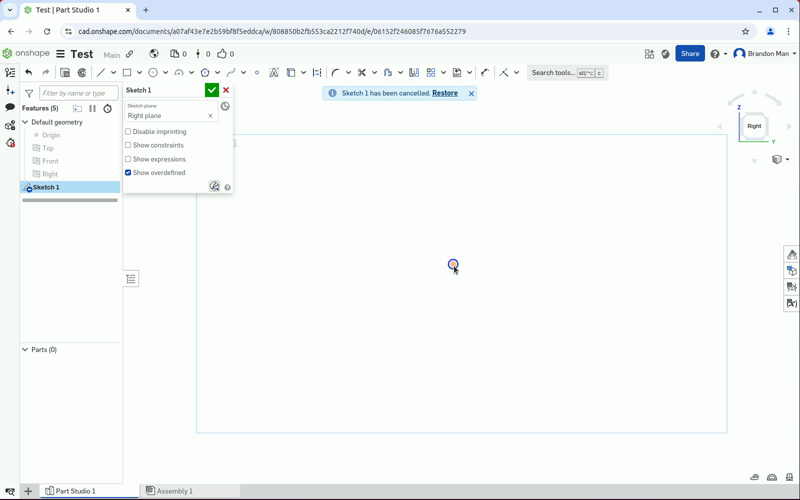
scroll(6)
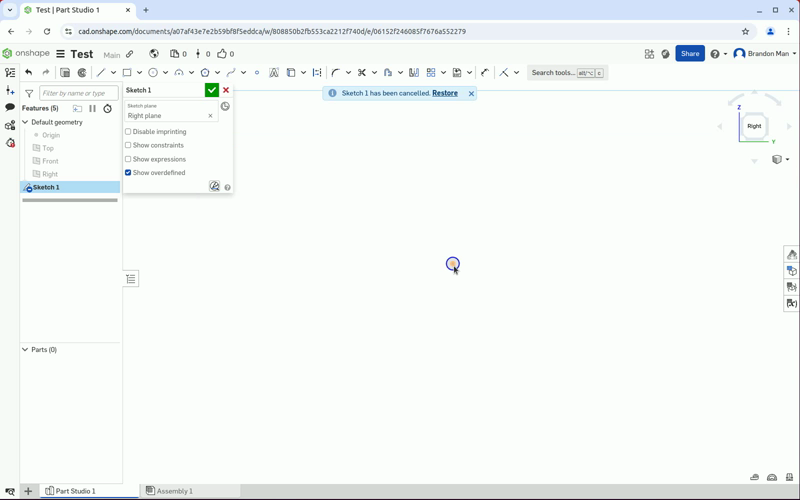
scroll(6)
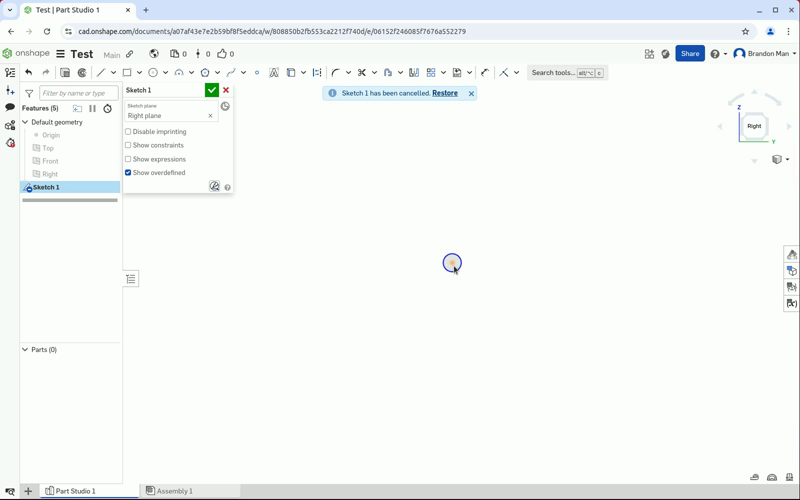
scroll(6)
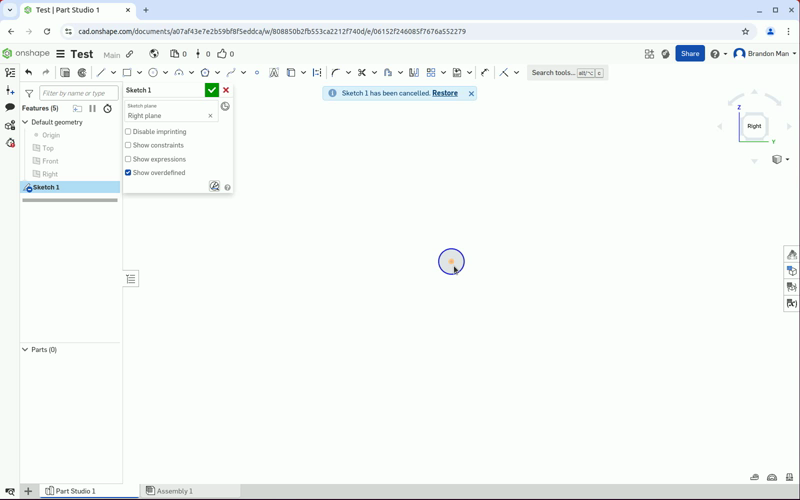
scroll(6)
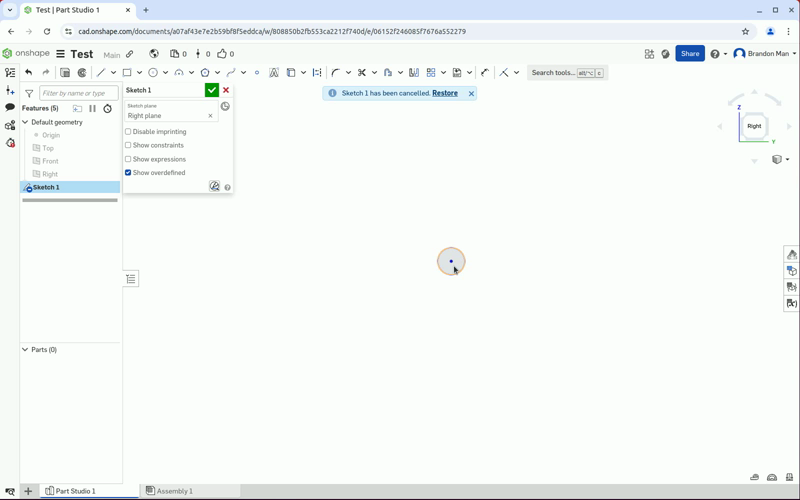
scroll(6)
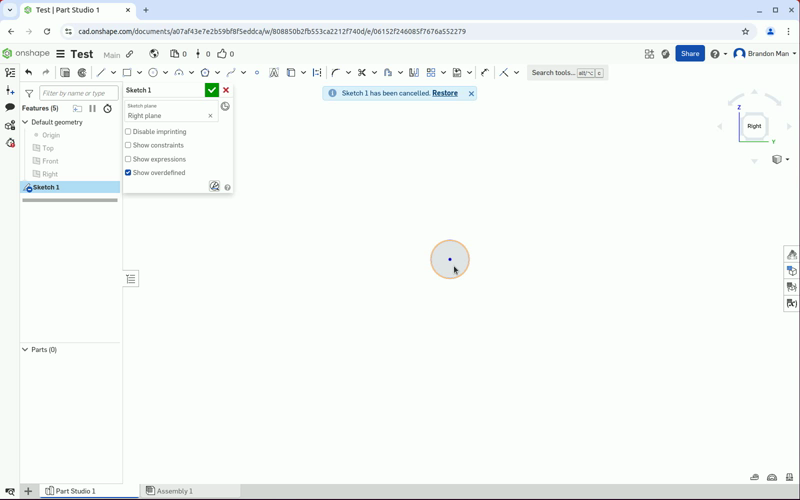
scroll(6)
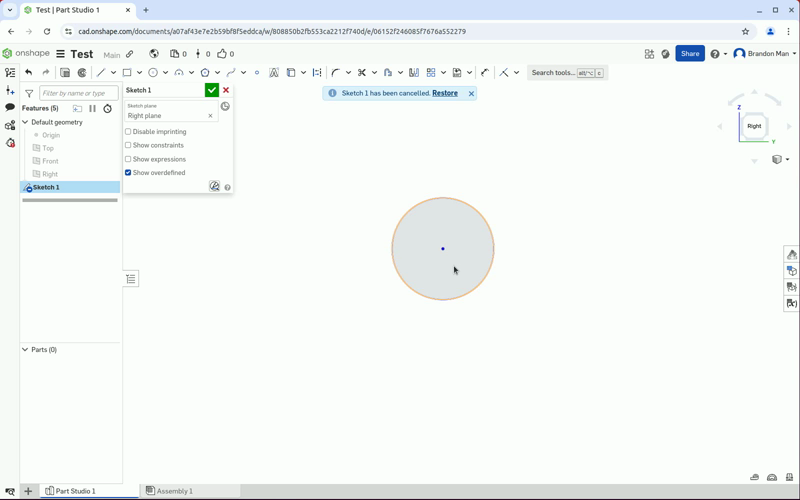
click(454, 265)
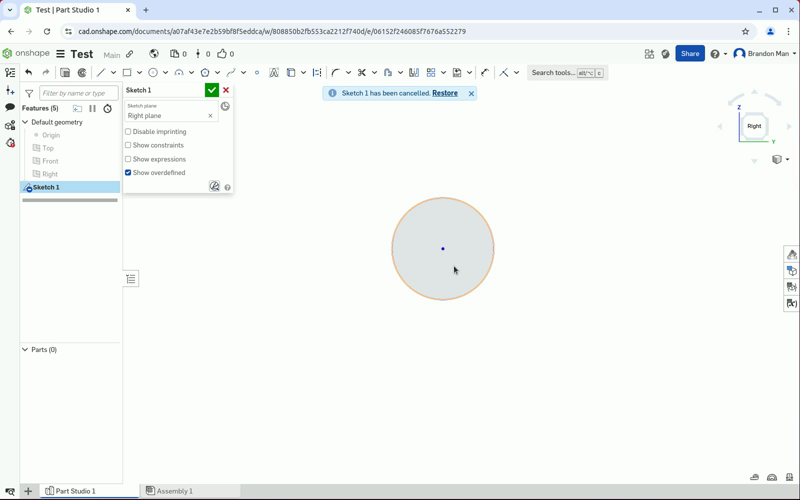
scroll(-6)
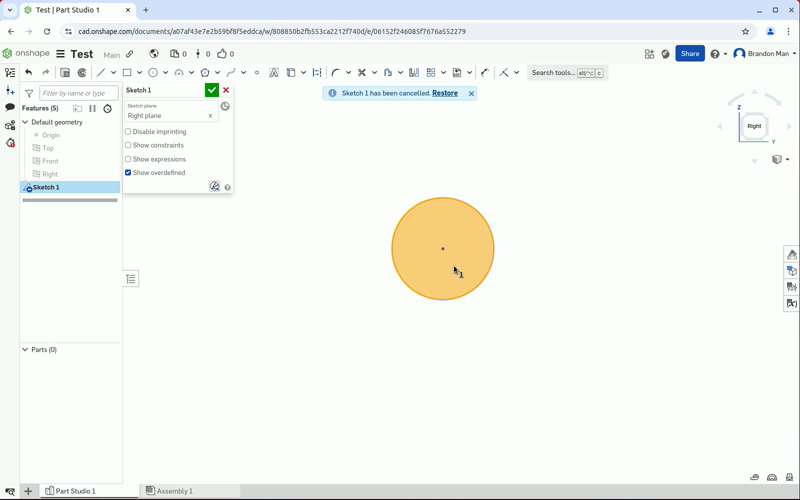
scroll(-6)
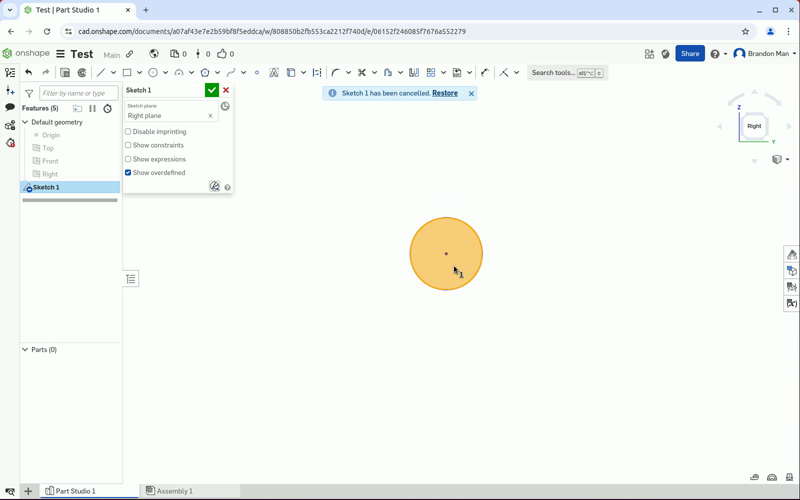
scroll(-6)
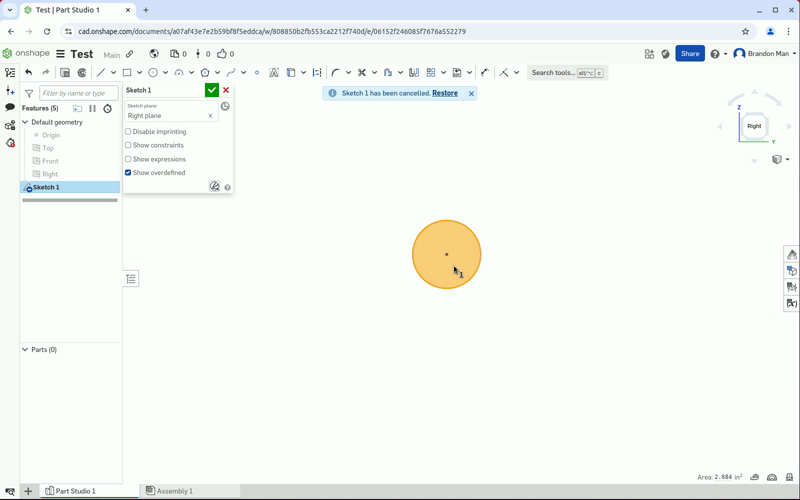
scroll(-6)
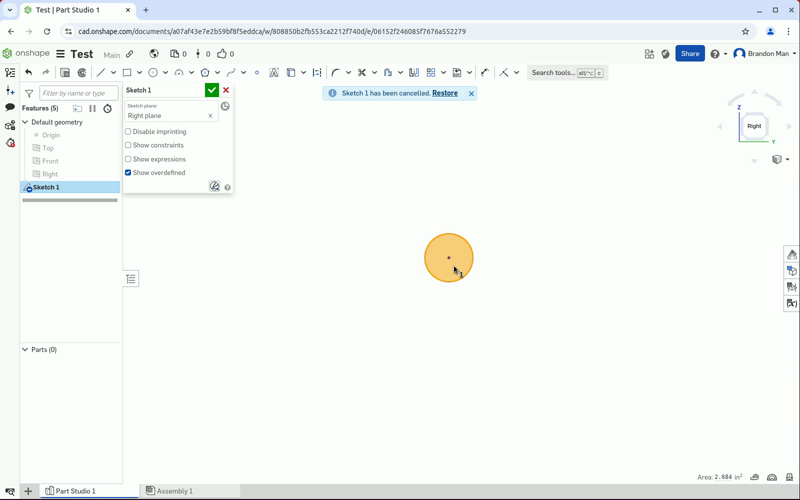
scroll(-6)
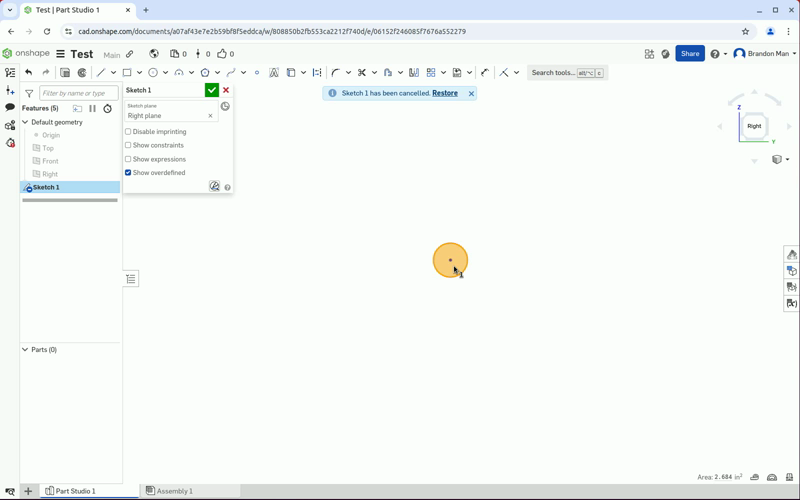
scroll(-6)
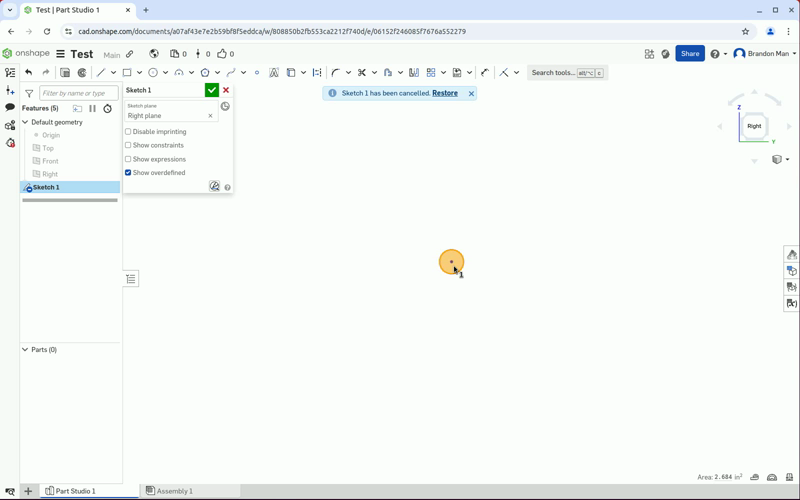
scroll(-6)
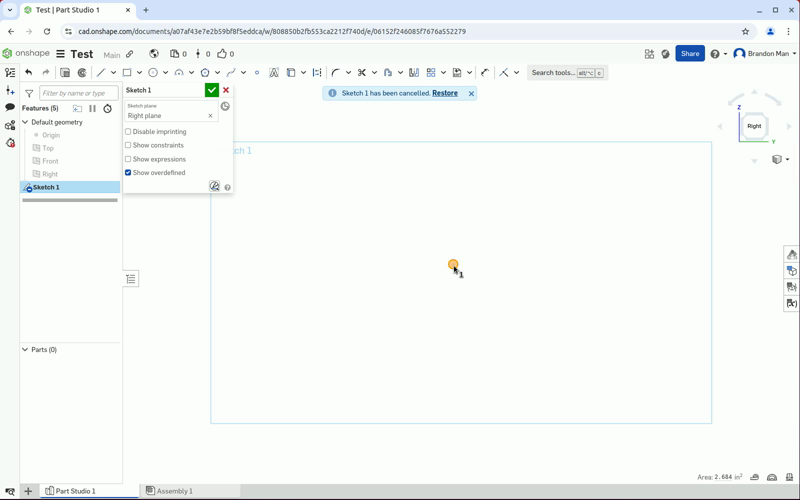
mouse_move(73, 352)
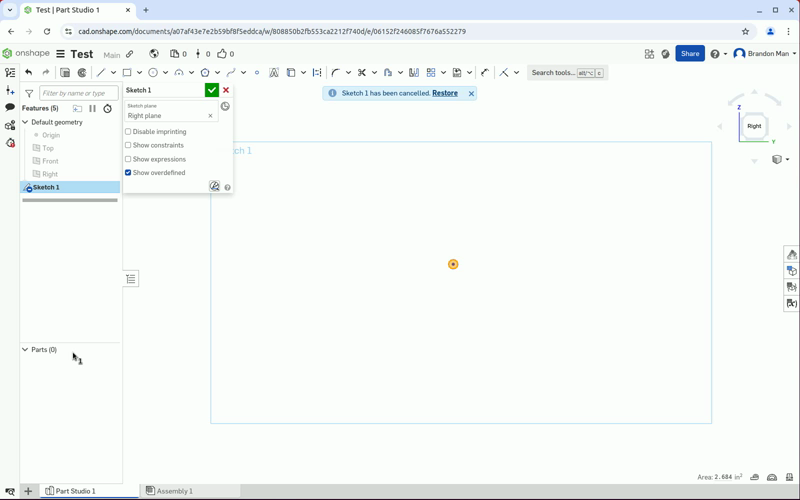
key(shift+y)
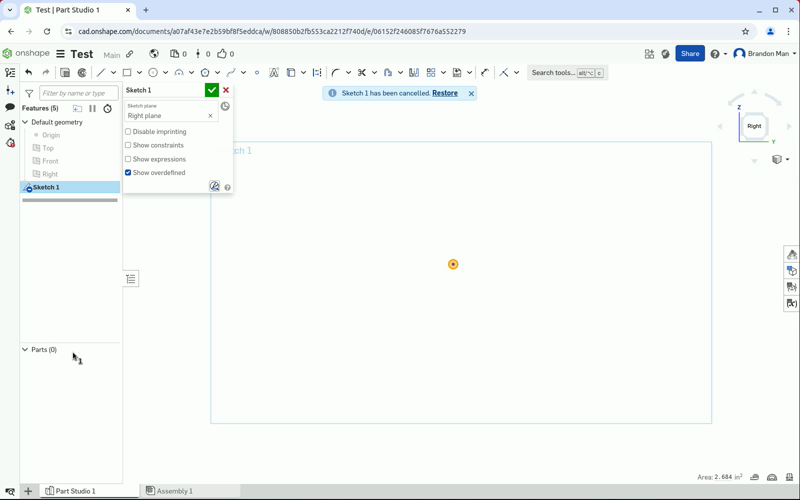
key(shift+e)
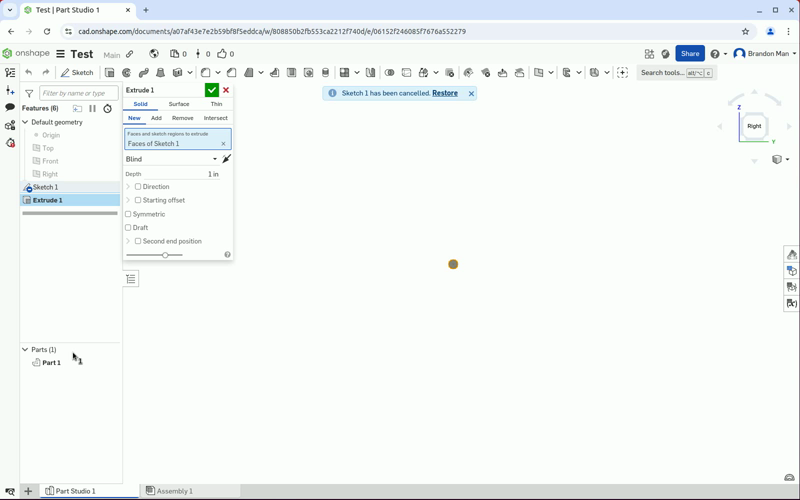
mouse_move(143, 106)
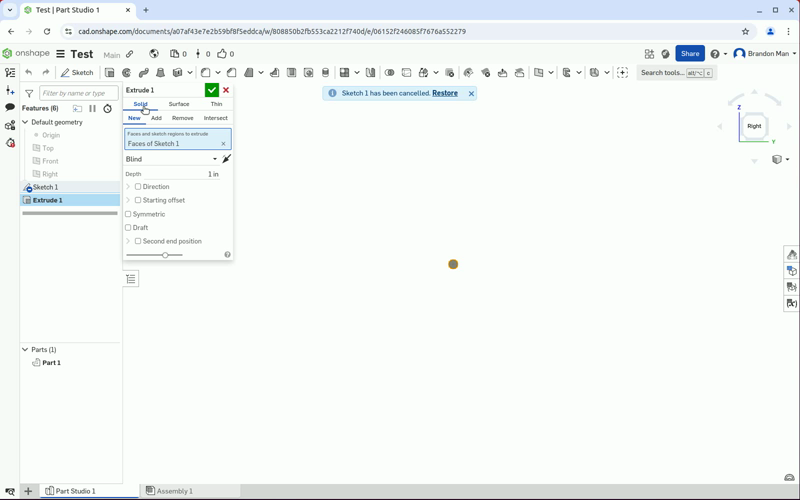
click(143, 106)
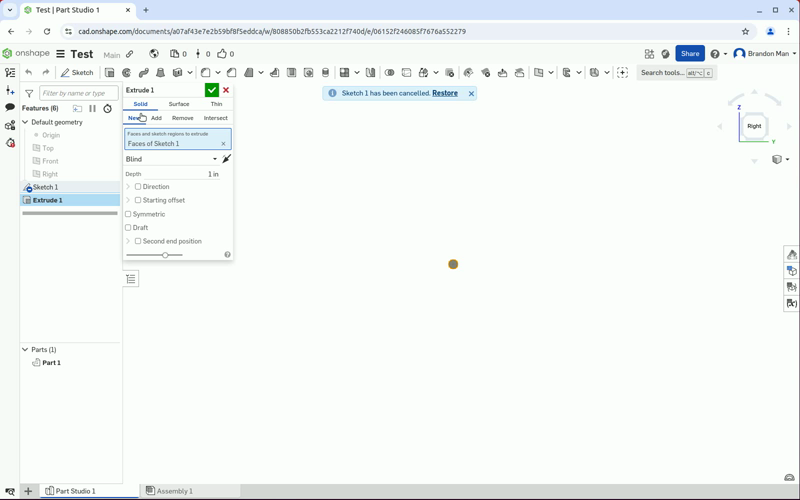
mouse_move(137, 120)
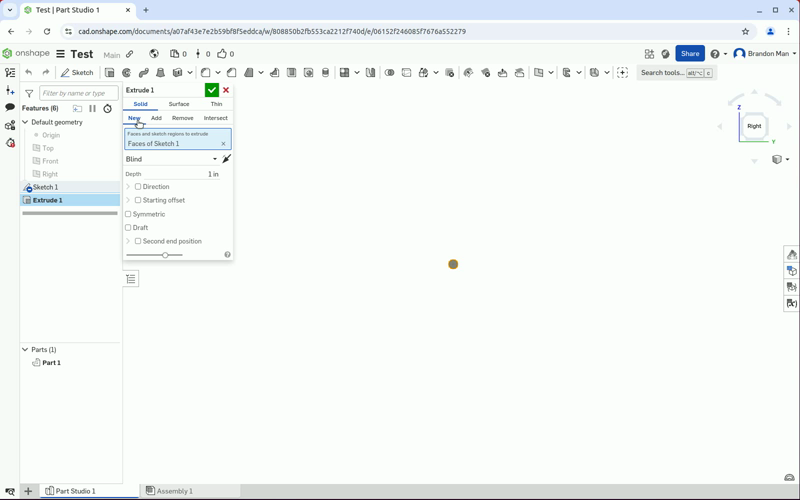
click(137, 120)
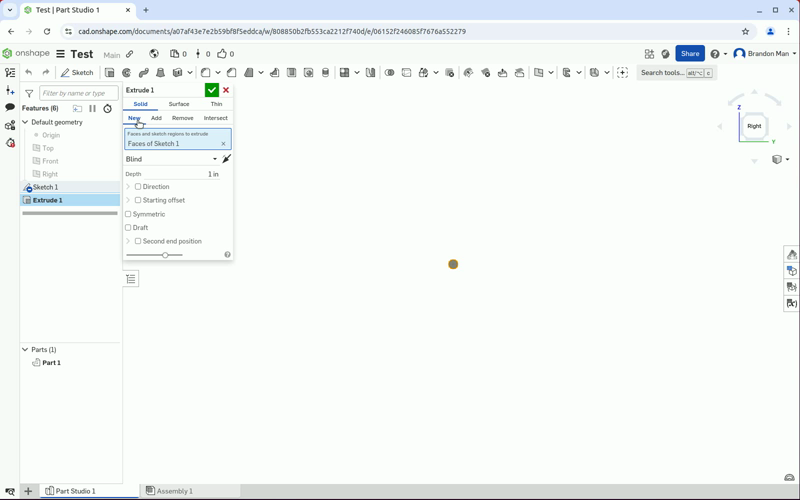
key(tab, 4)
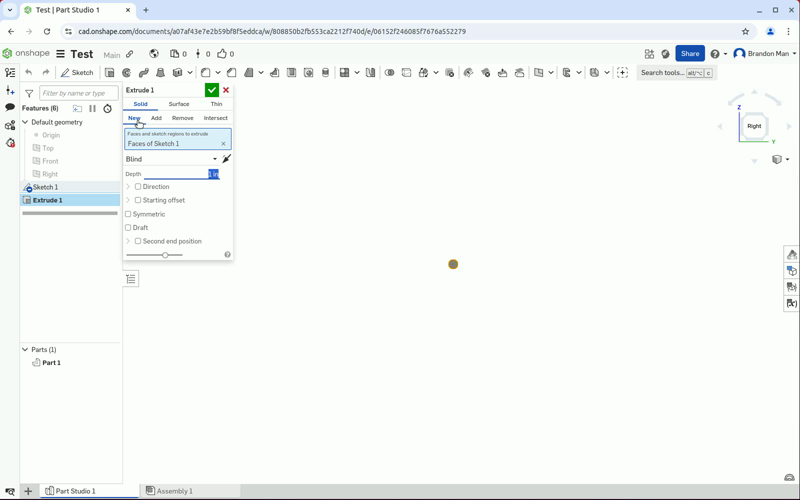
text(23.108)
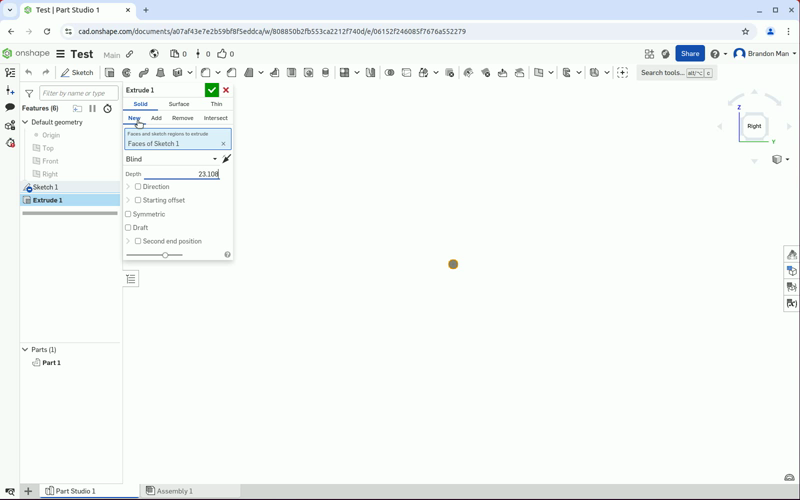
key(enter)
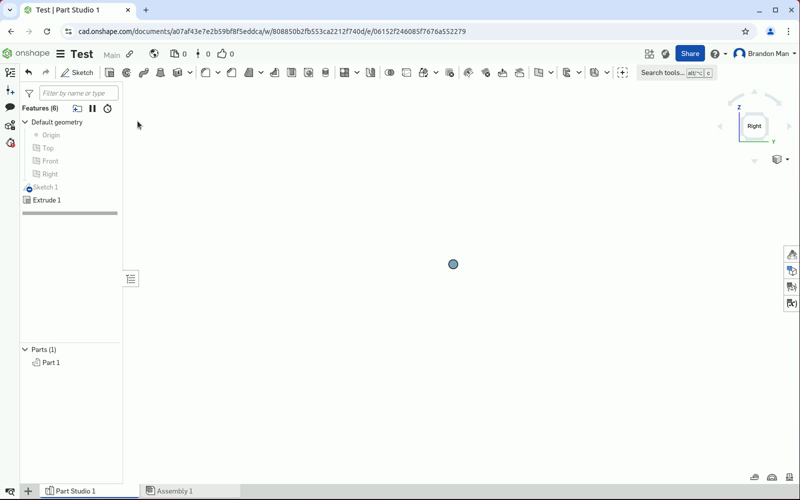
key(shift+h)
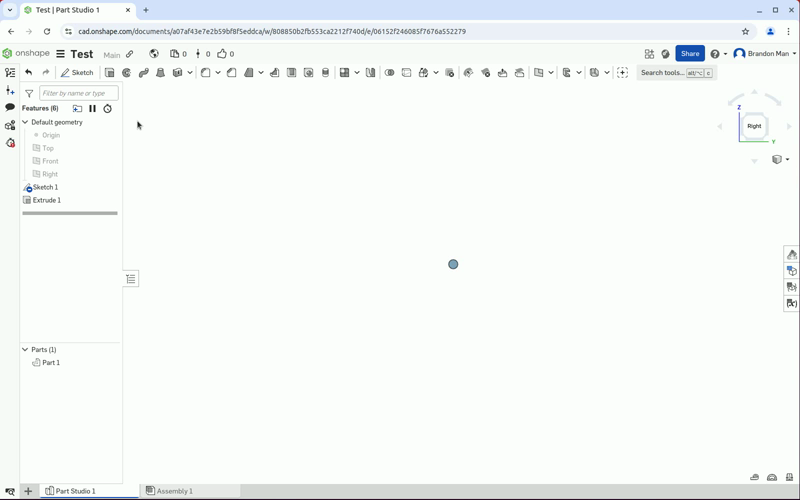
key(shift+h)
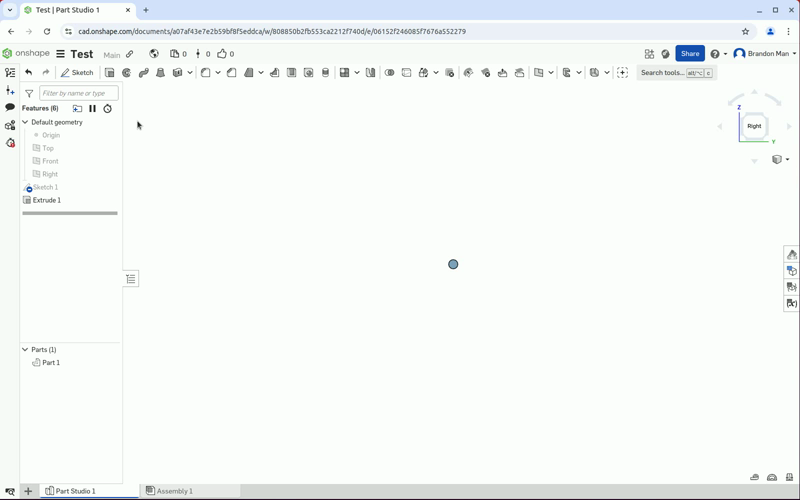
mouse_move(73, 189)
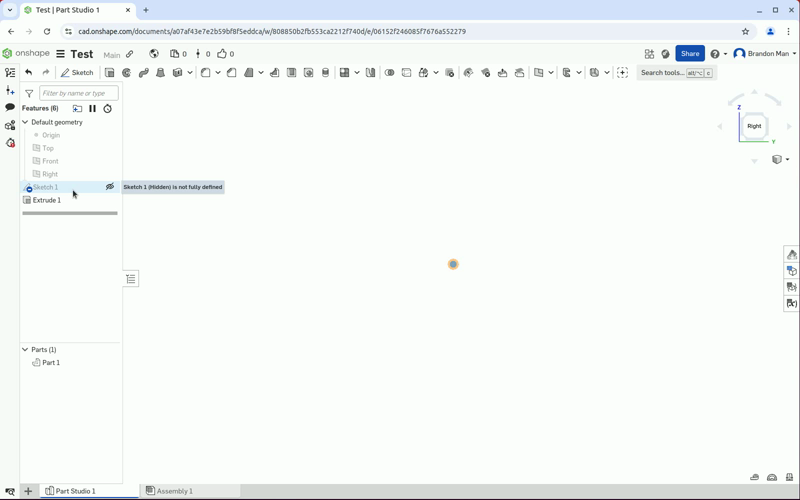
click(73, 189)
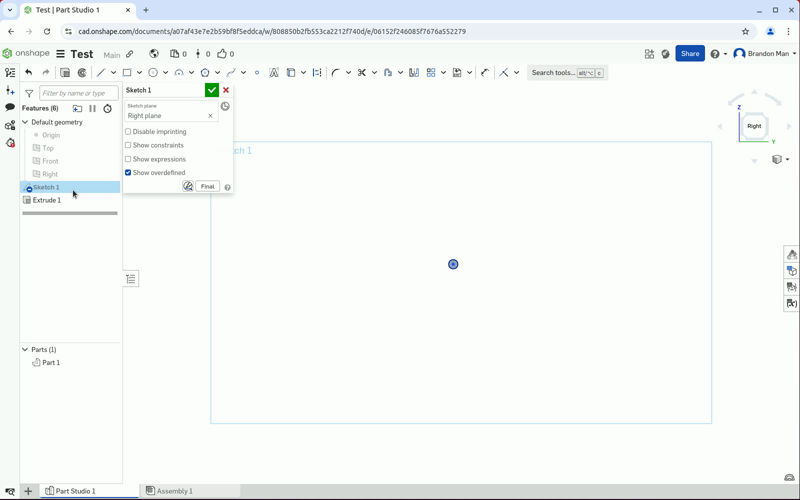
mouse_move(229, 92)
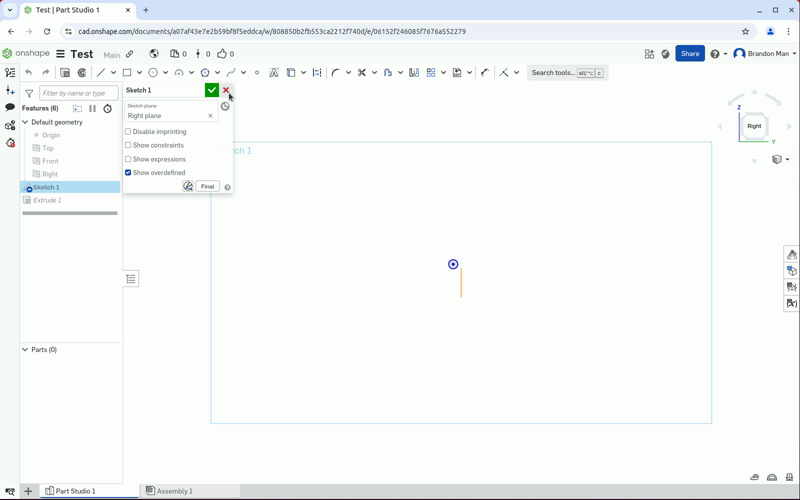
click(229, 92)
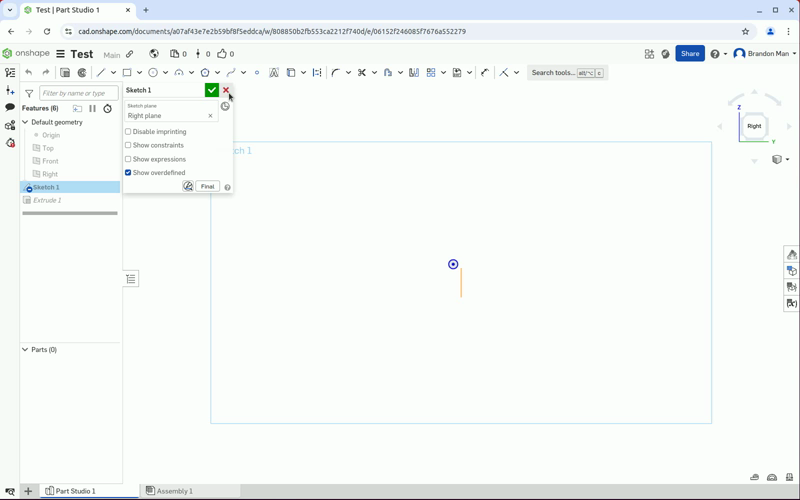
key(shift+s)
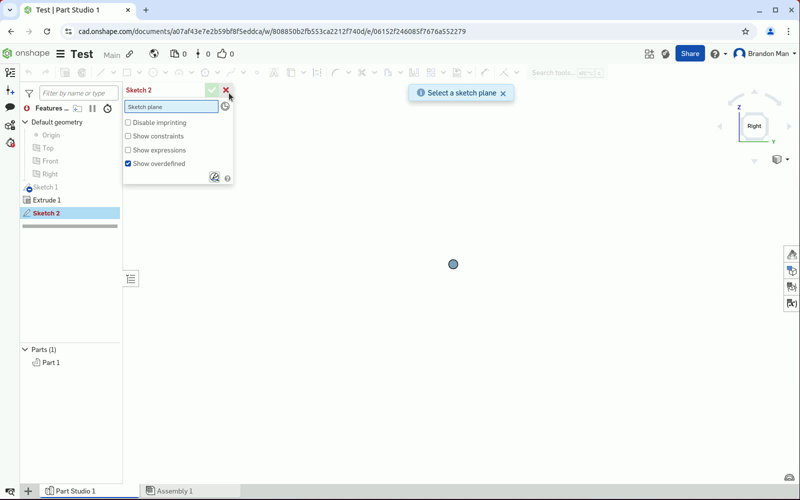
mouse_move(73, 176)
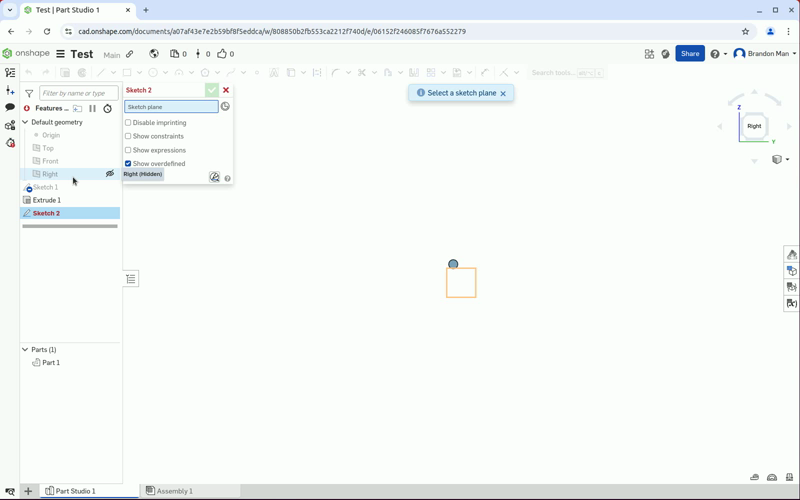
click(73, 176)
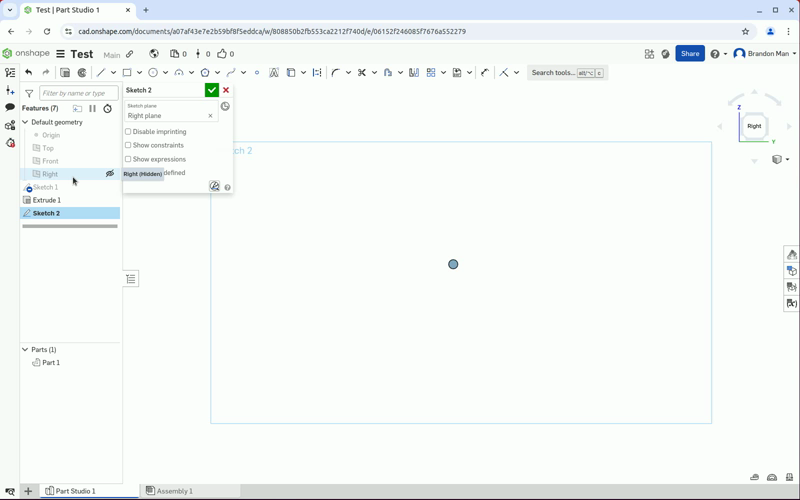
mouse_move(73, 352)
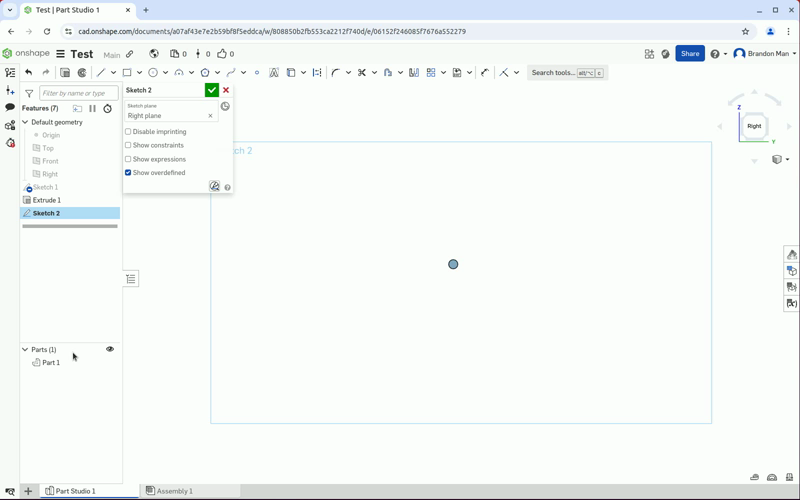
key(y)
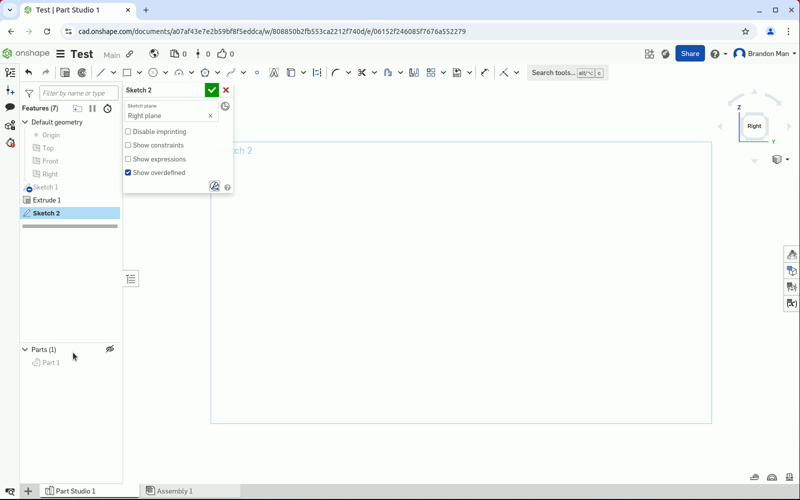
key(c)
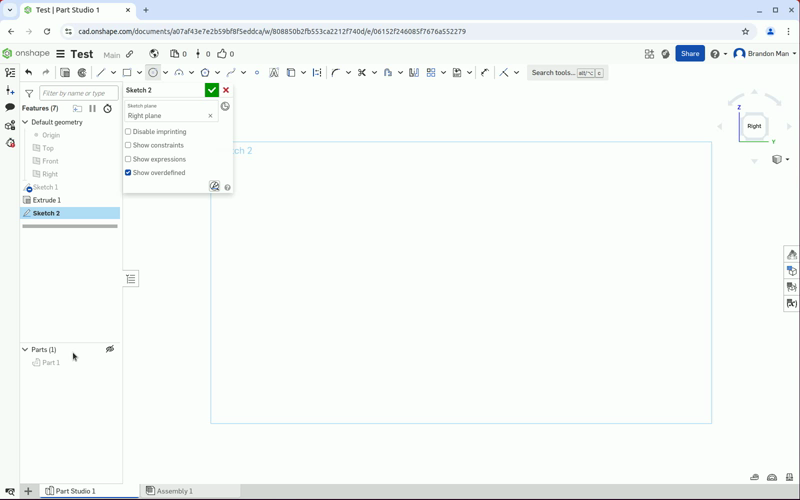
key_down(shift)
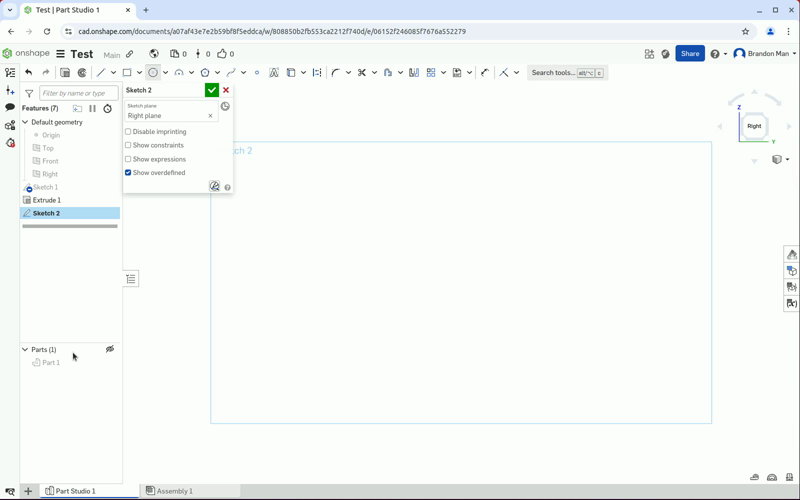
mouse_move(477, 266)
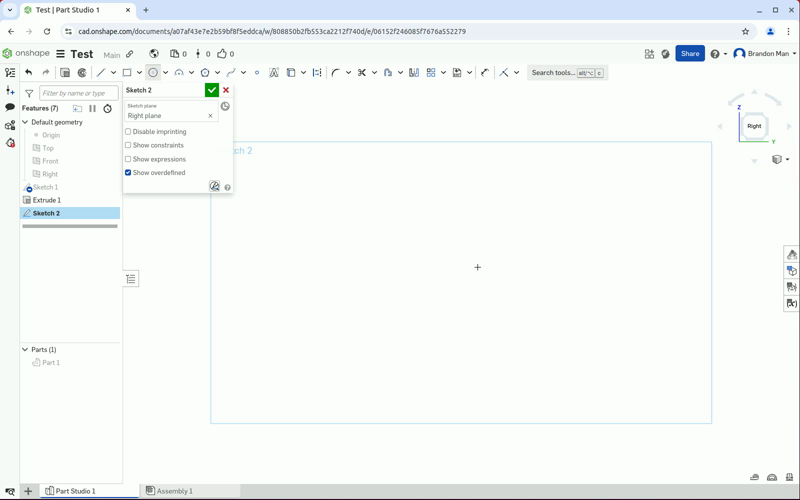
click(477, 266)
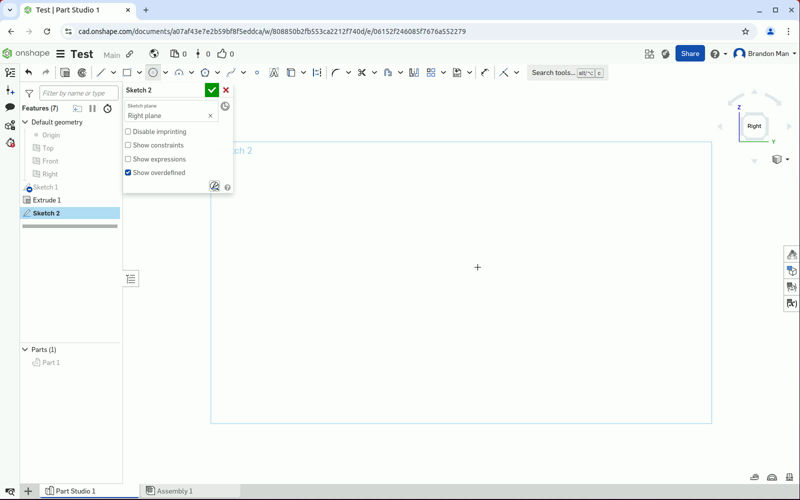
key_up(shift)
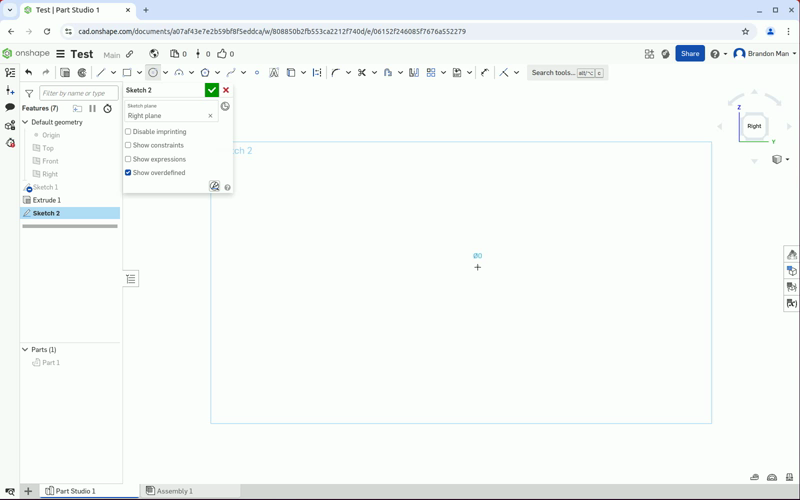
mouse_move(486, 266)
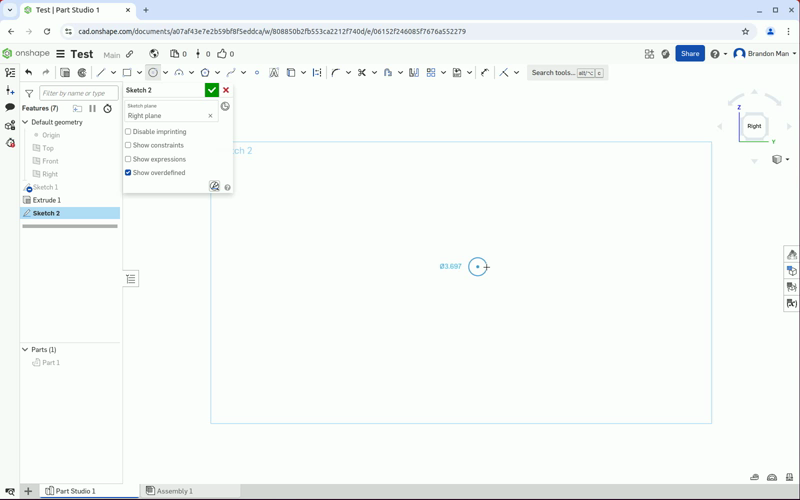
click(486, 266)
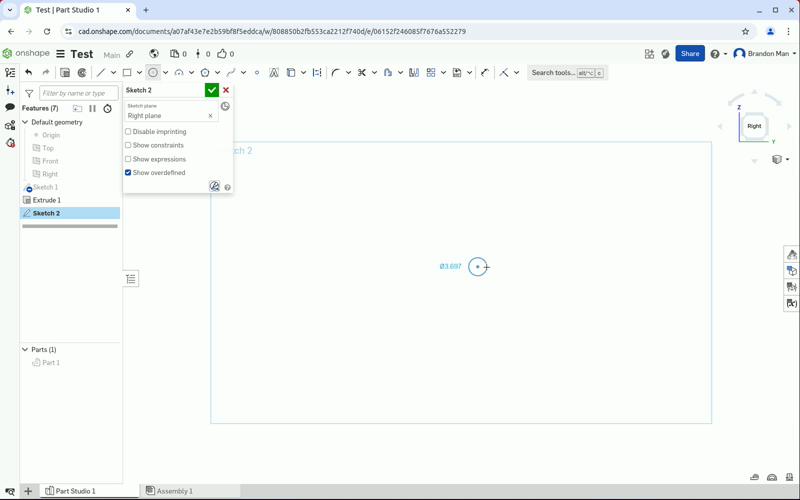
key(esc)
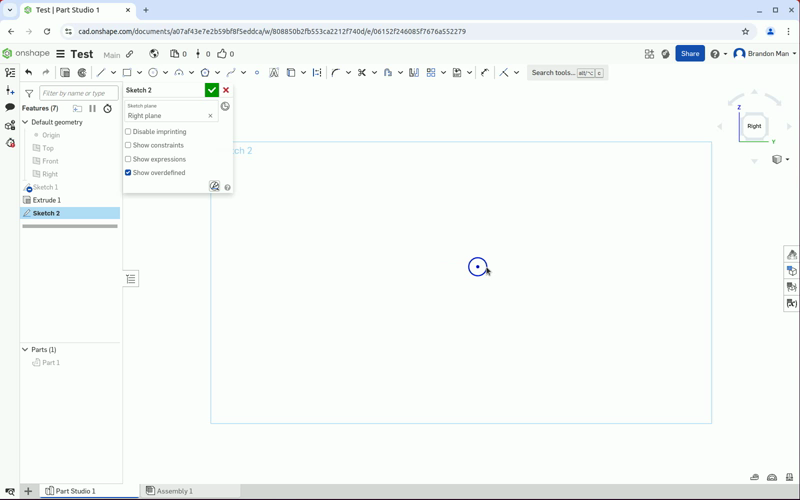
key(c)
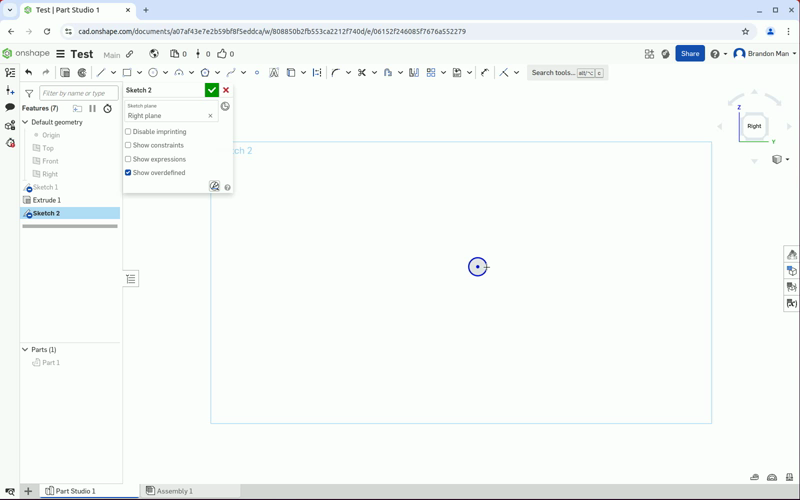
key_down(shift)
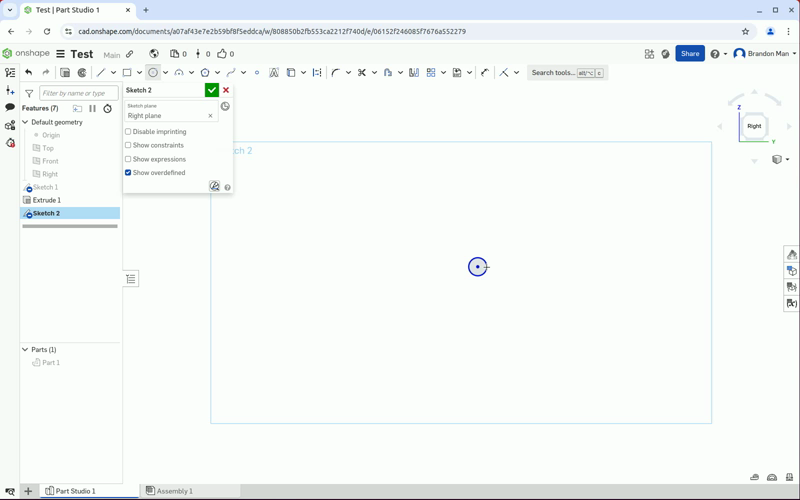
mouse_move(477, 266)
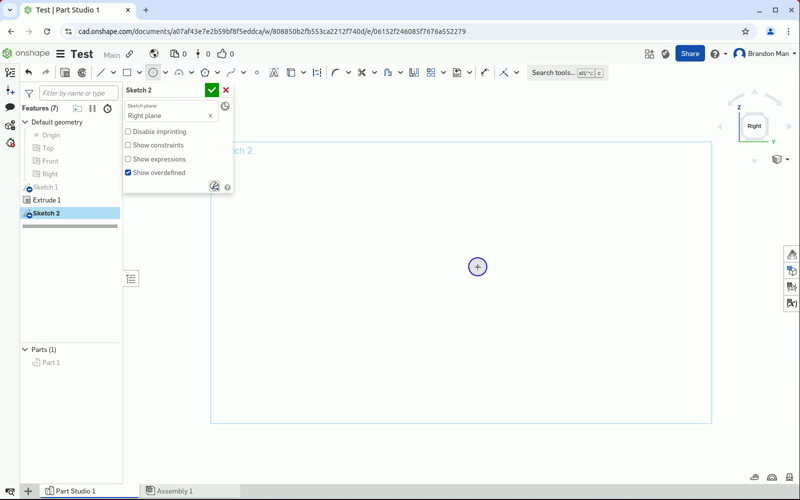
click(477, 266)
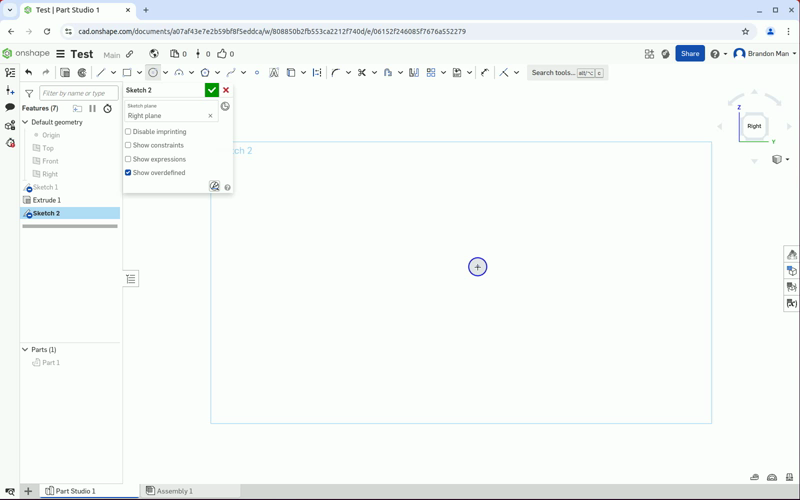
key_up(shift)
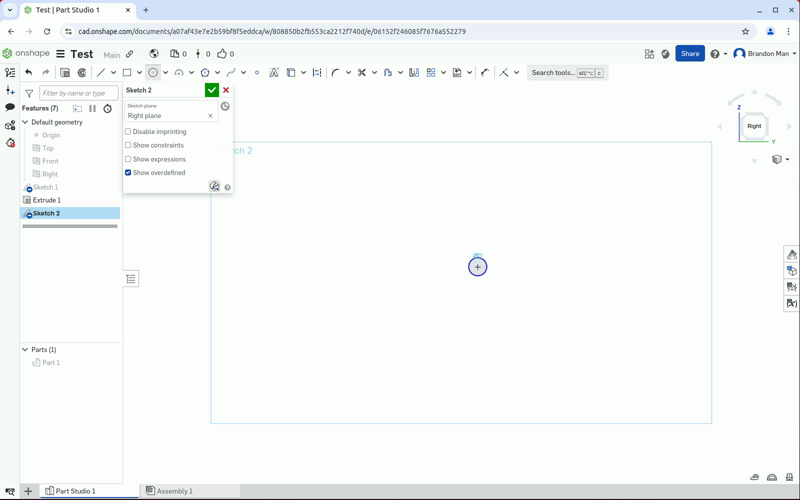
mouse_move(481, 266)
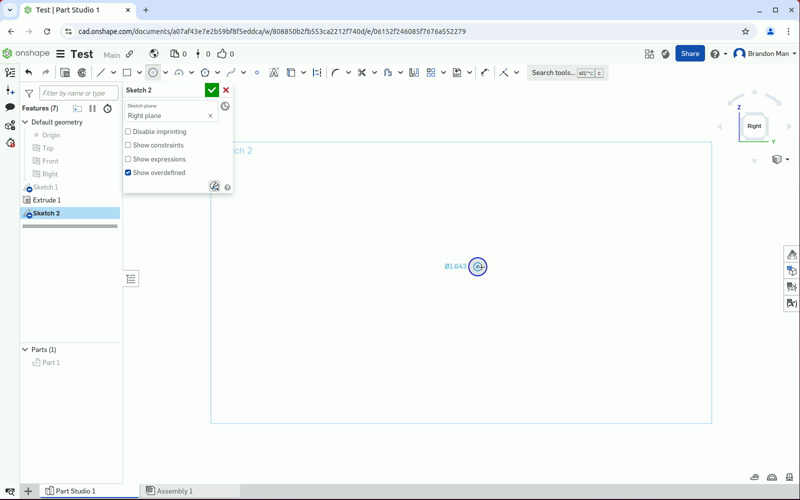
scroll(6)
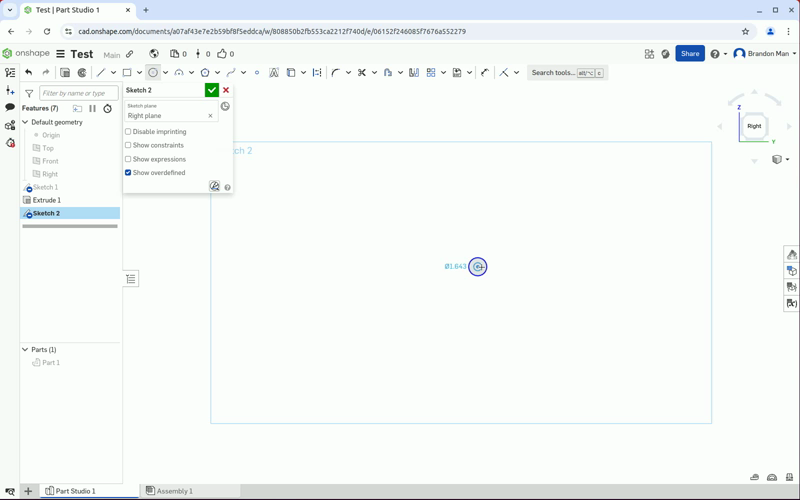
scroll(6)
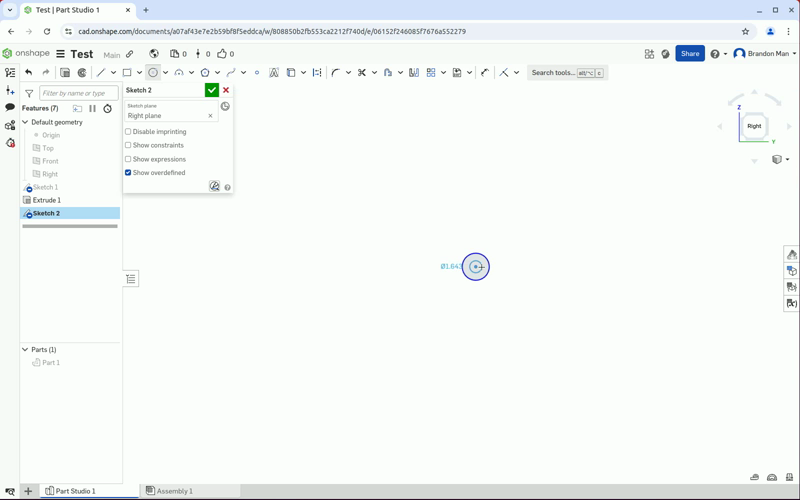
scroll(6)
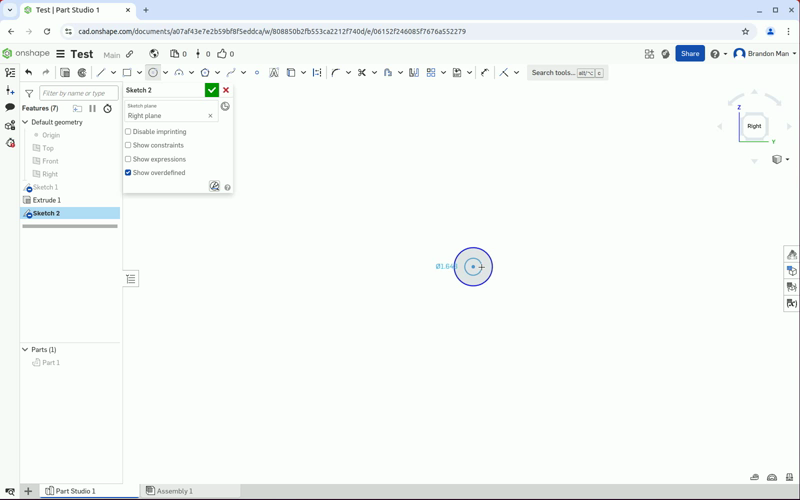
scroll(6)
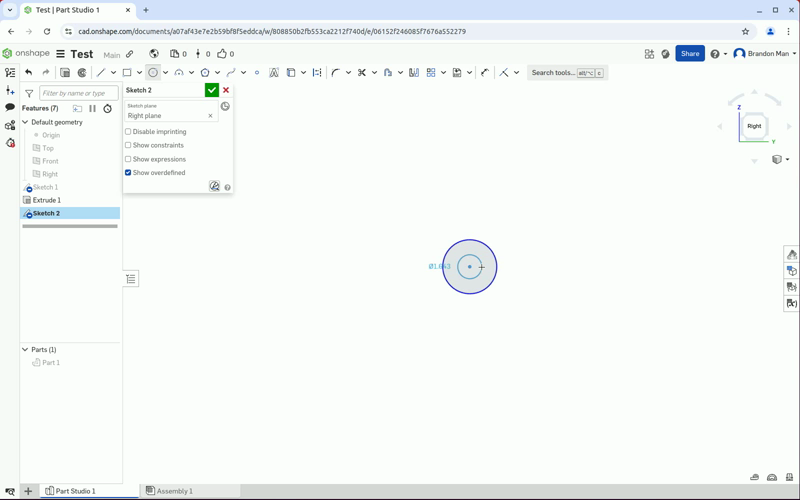
scroll(6)
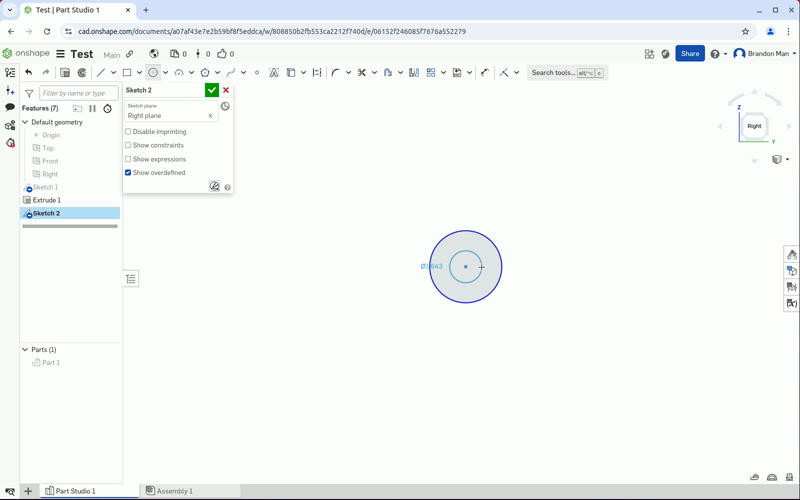
scroll(6)
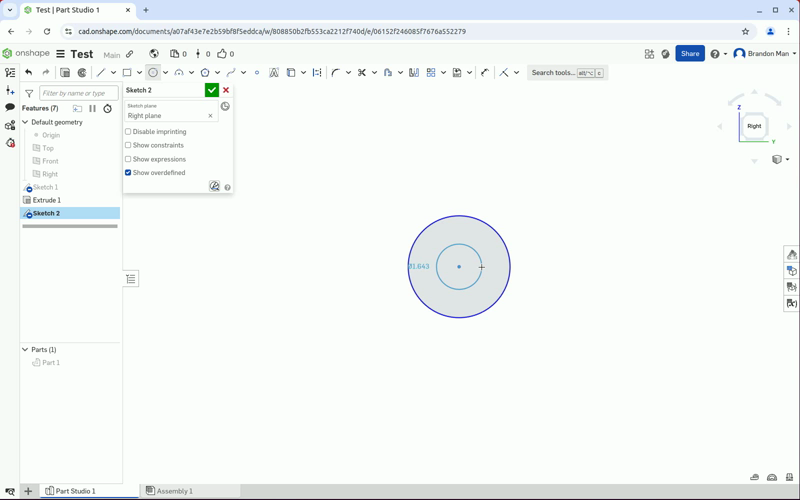
scroll(6)
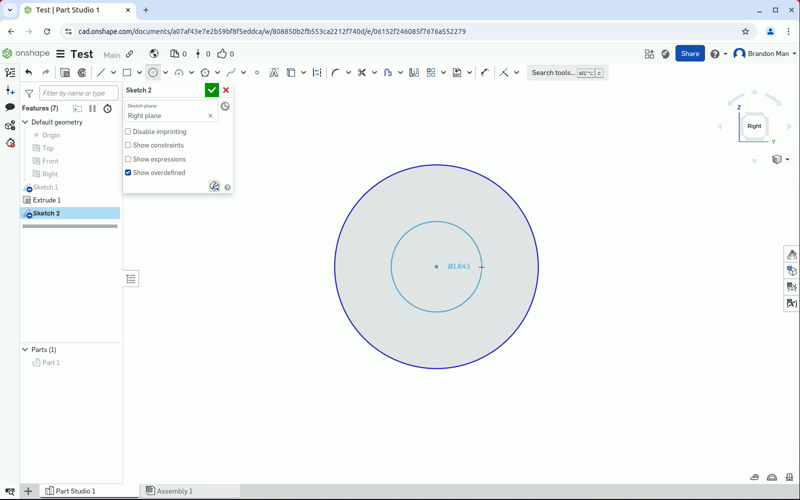
click(481, 266)
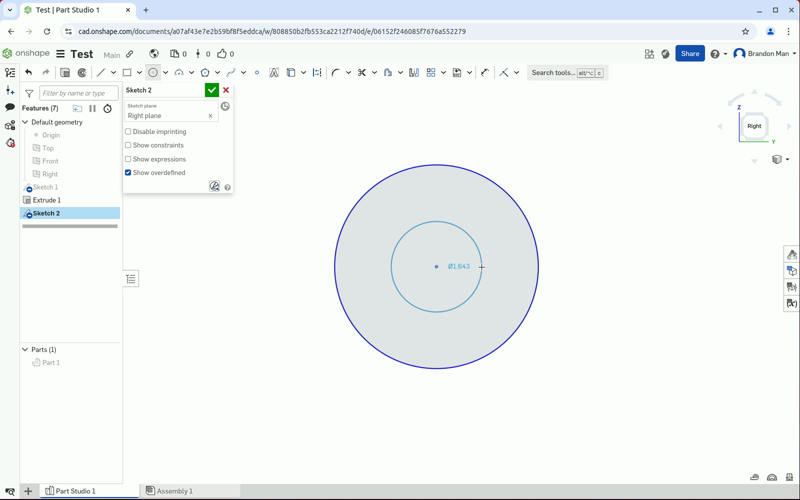
scroll(-6)
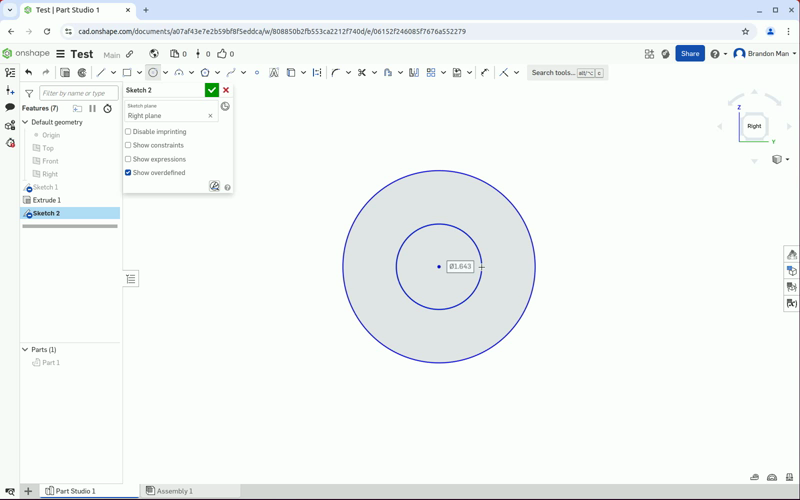
scroll(-6)
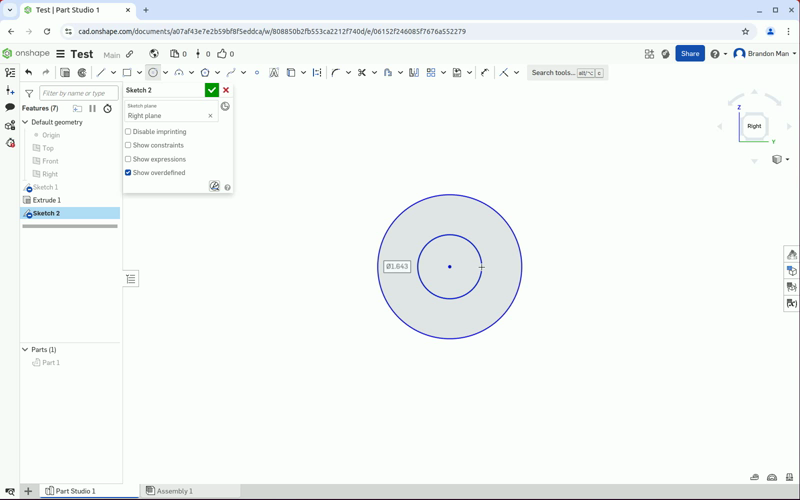
scroll(-6)
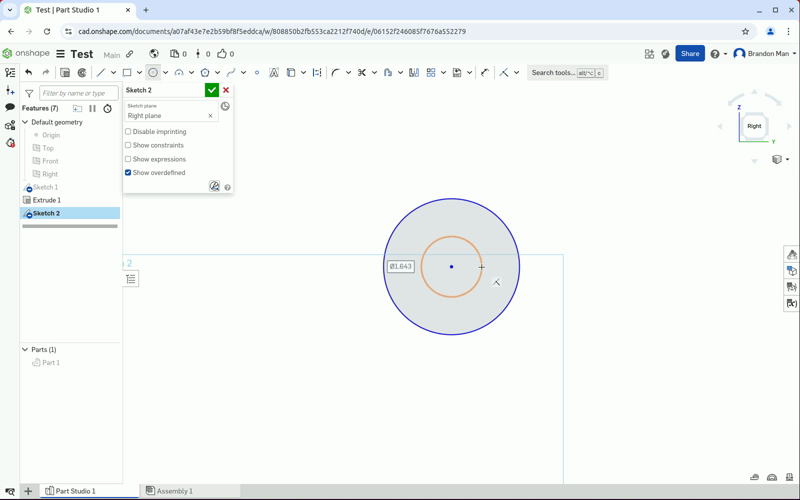
scroll(-6)
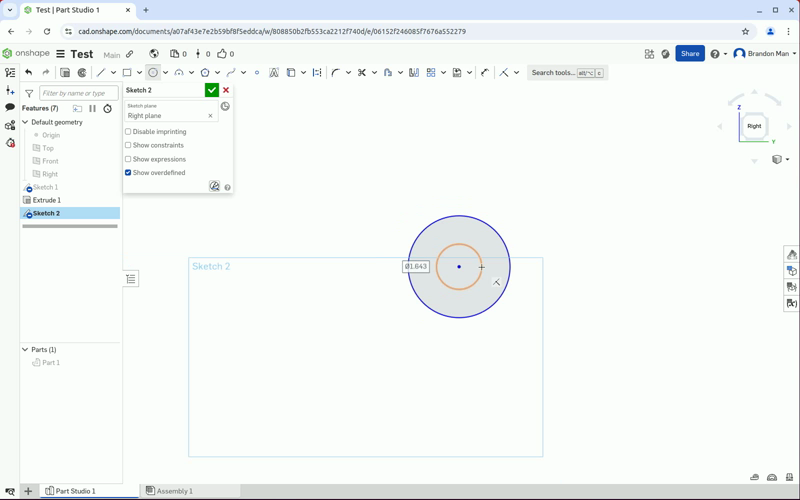
scroll(-6)
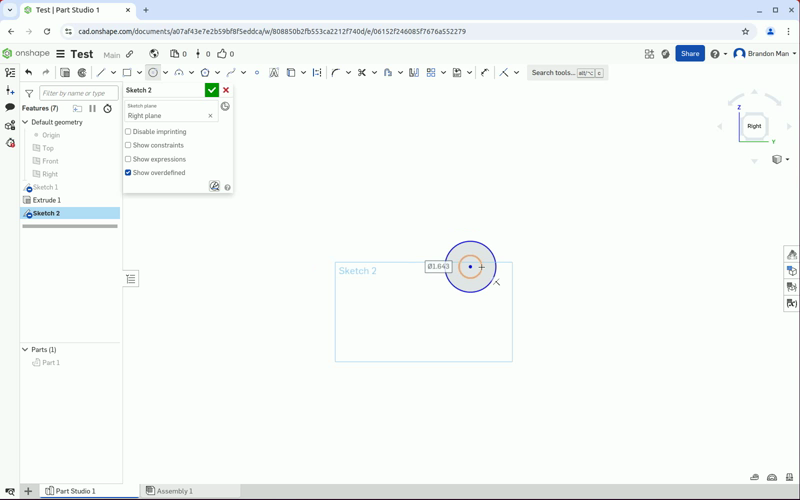
scroll(-6)
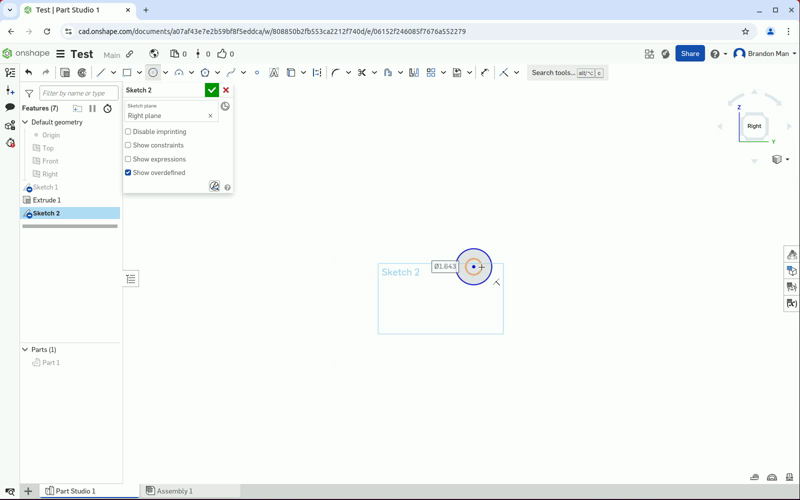
scroll(-6)
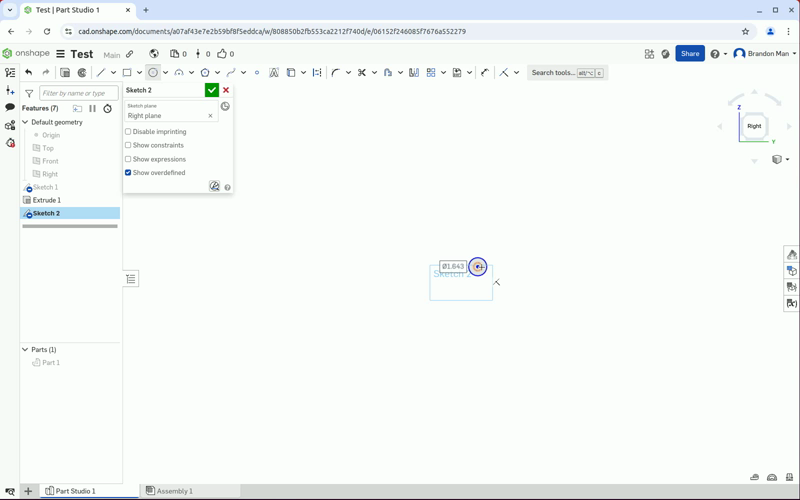
key(esc)
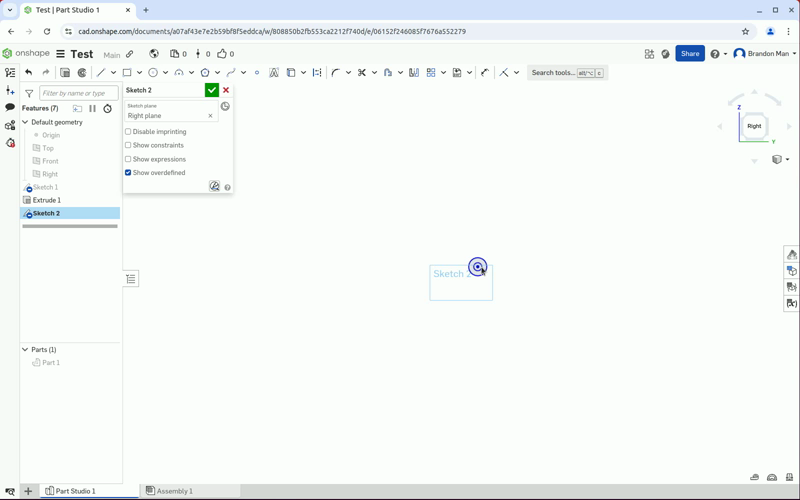
mouse_move(471, 269)
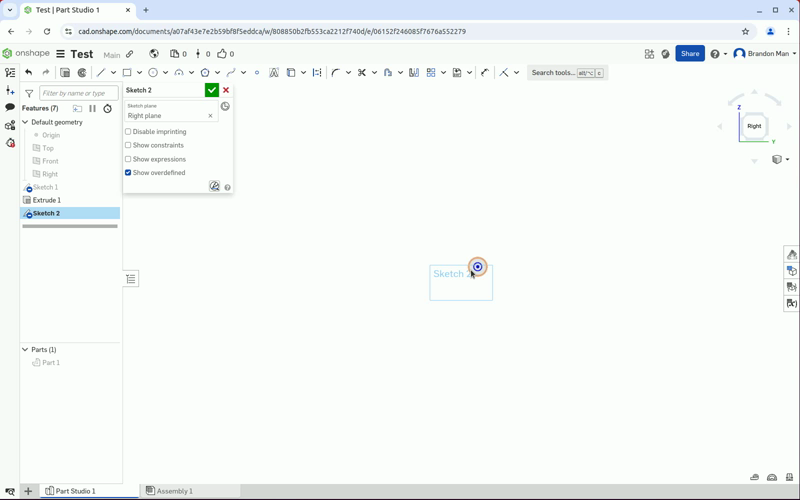
scroll(6)
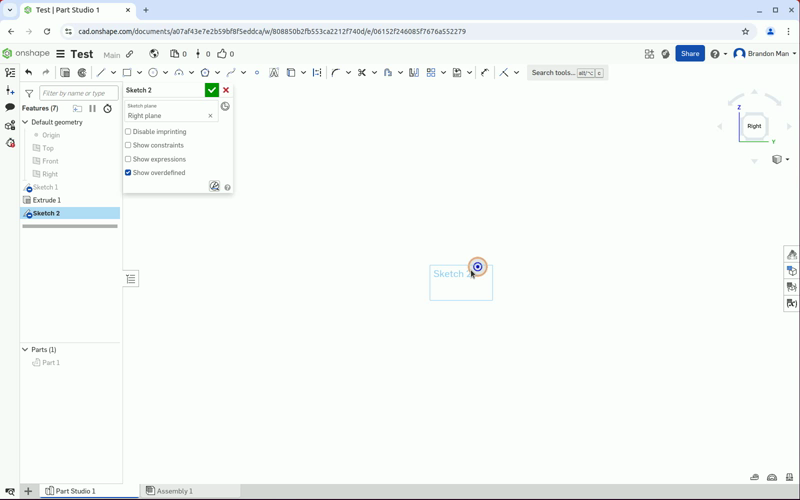
scroll(6)
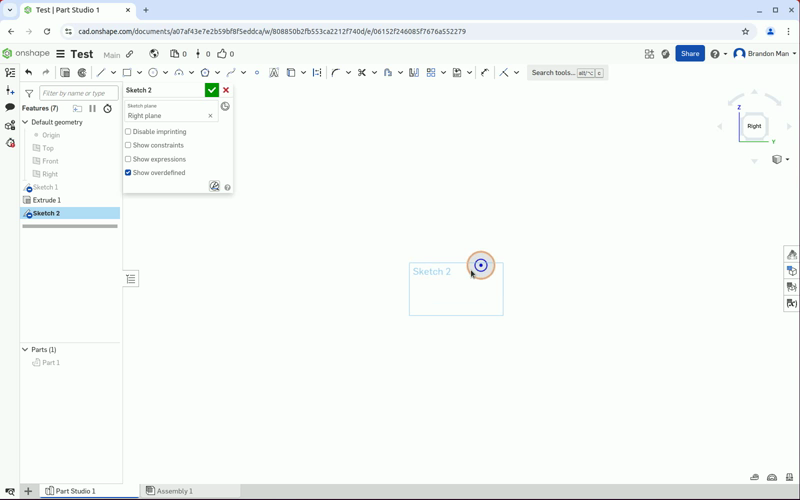
scroll(6)
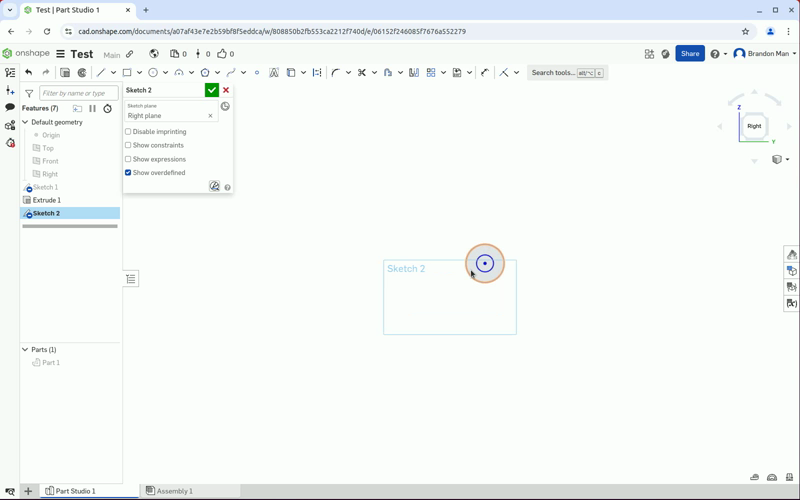
scroll(6)
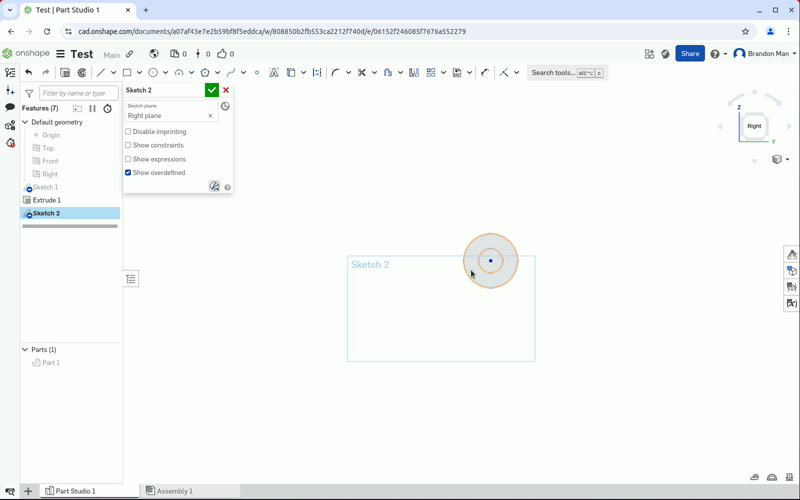
scroll(6)
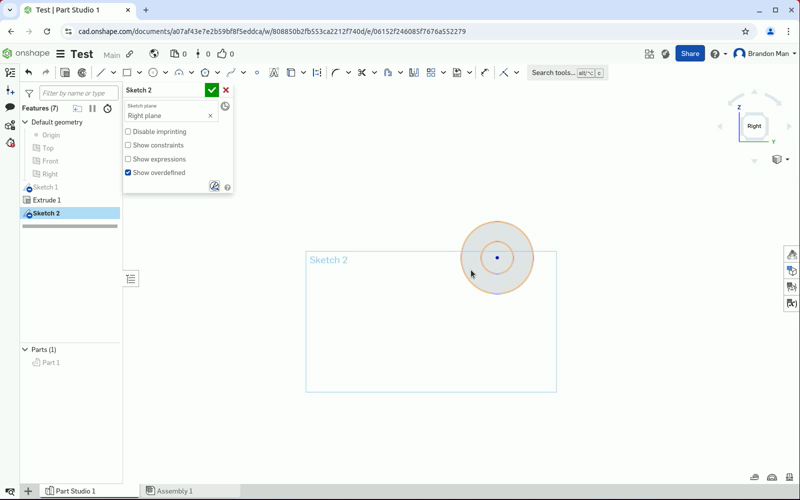
scroll(6)
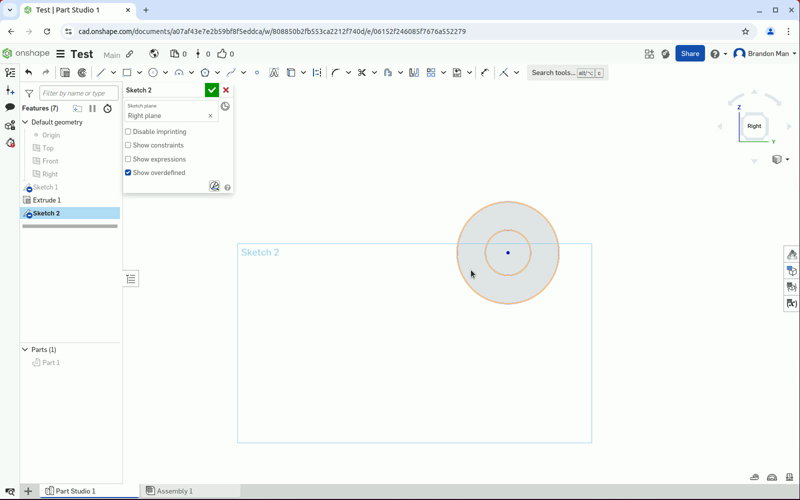
scroll(6)
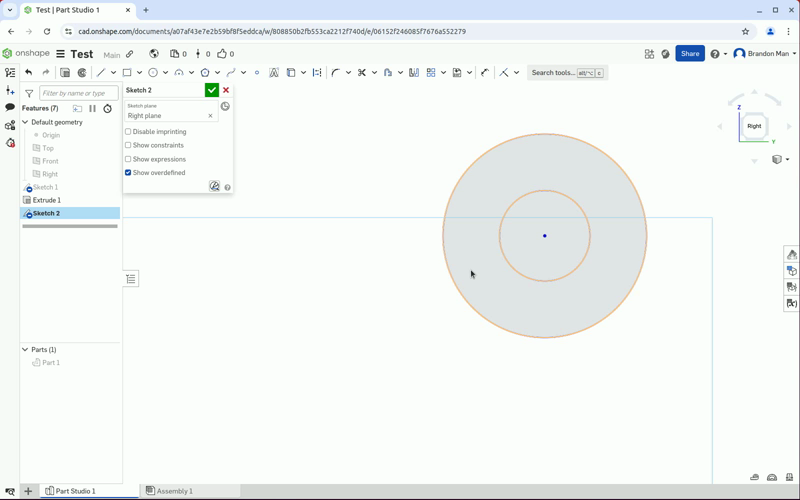
click(471, 269)
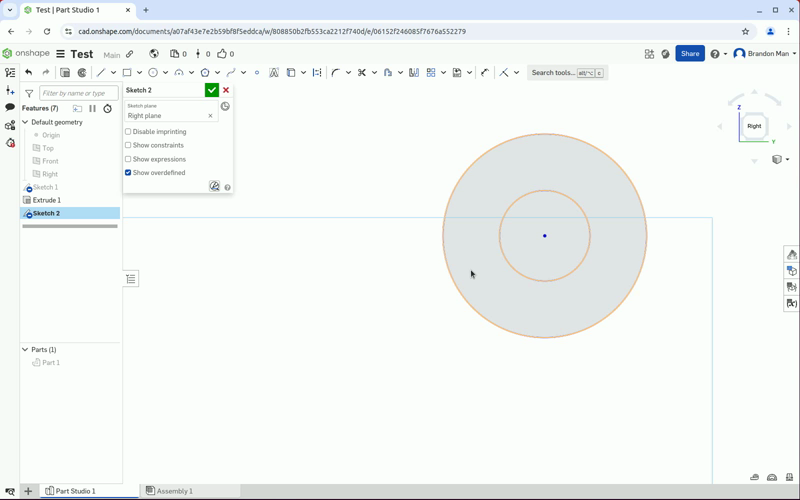
scroll(-6)
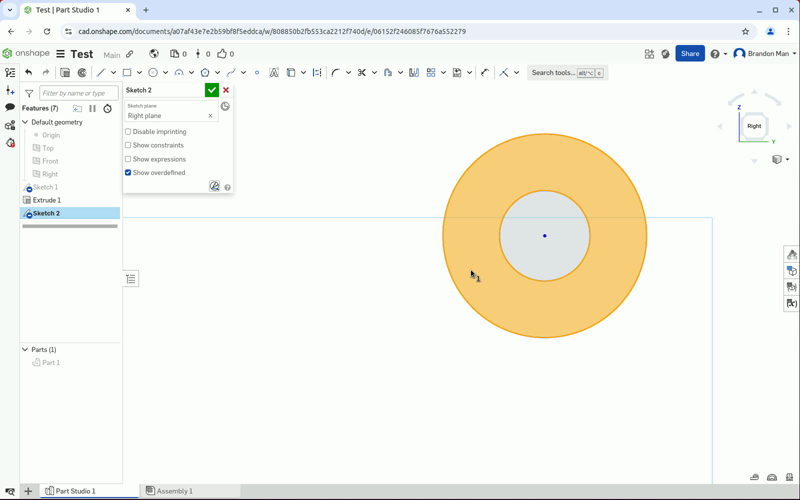
scroll(-6)
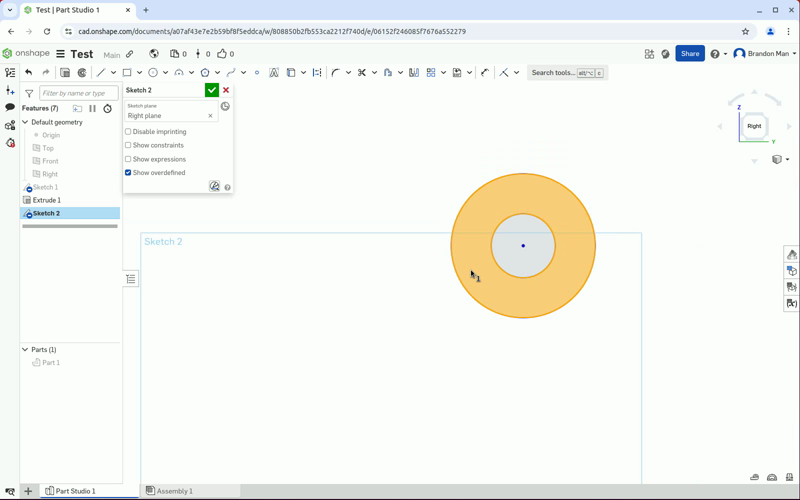
scroll(-6)
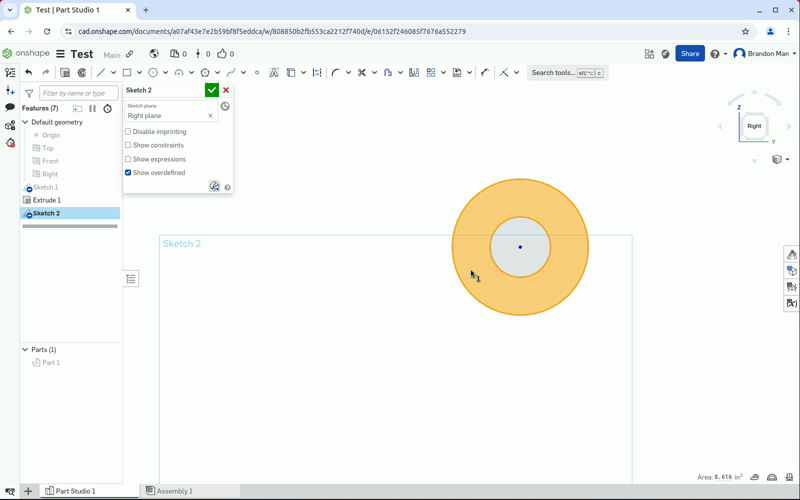
scroll(-6)
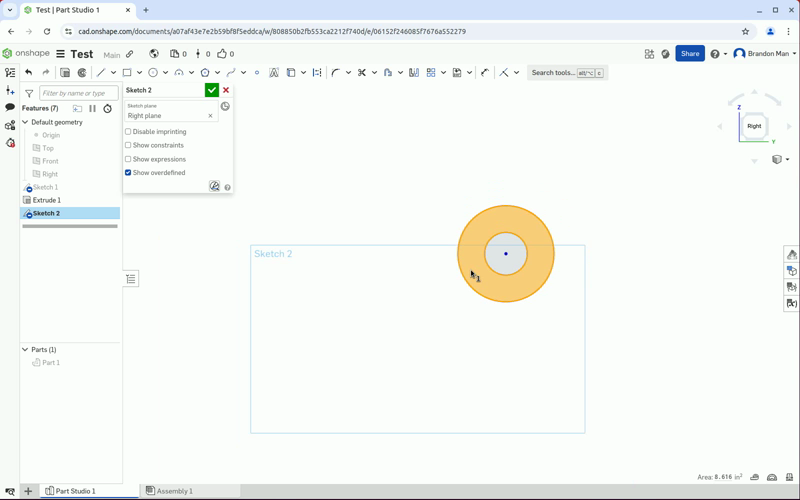
scroll(-6)
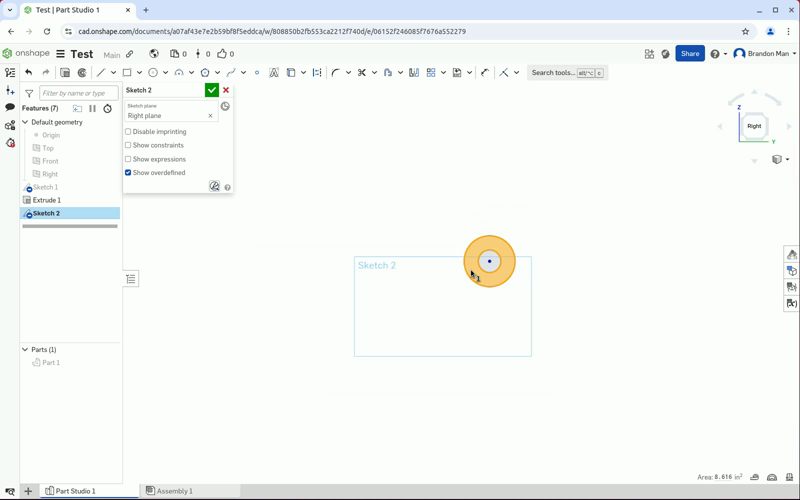
scroll(-6)
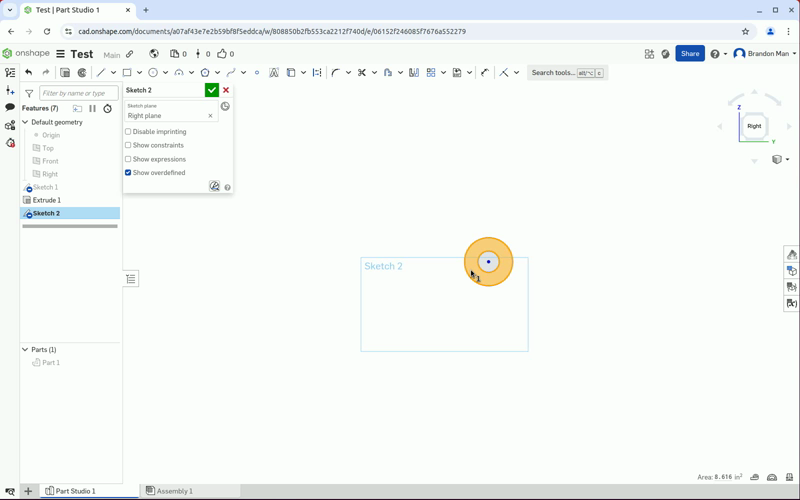
scroll(-6)
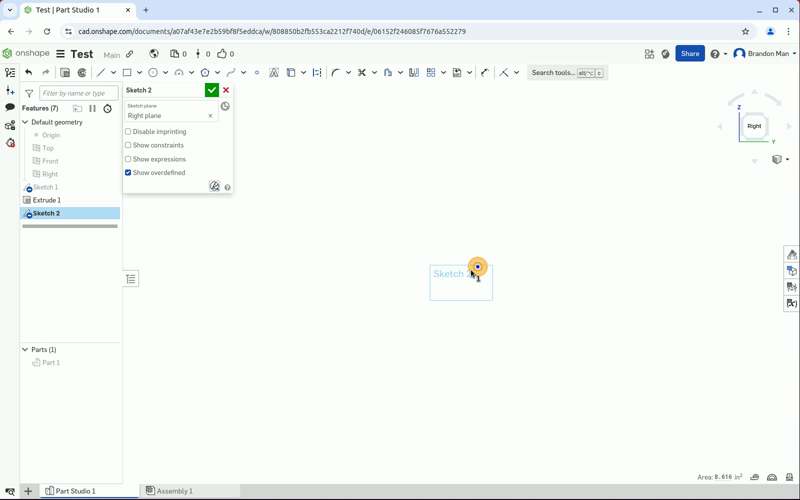
mouse_move(73, 352)
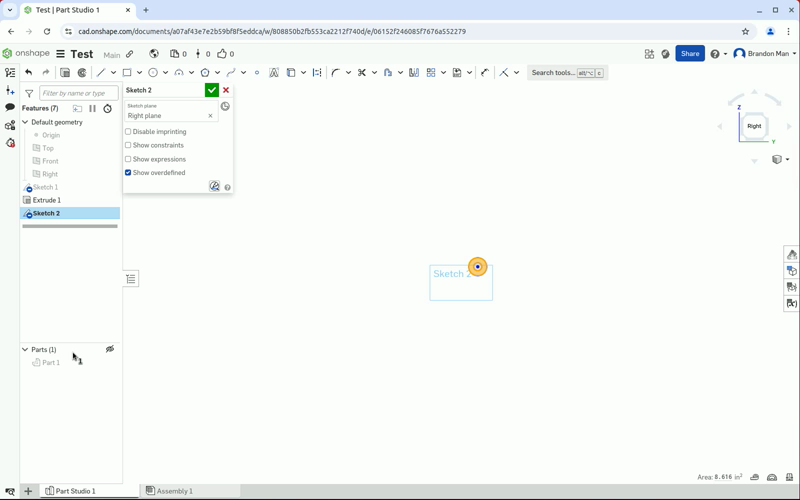
key(shift+y)
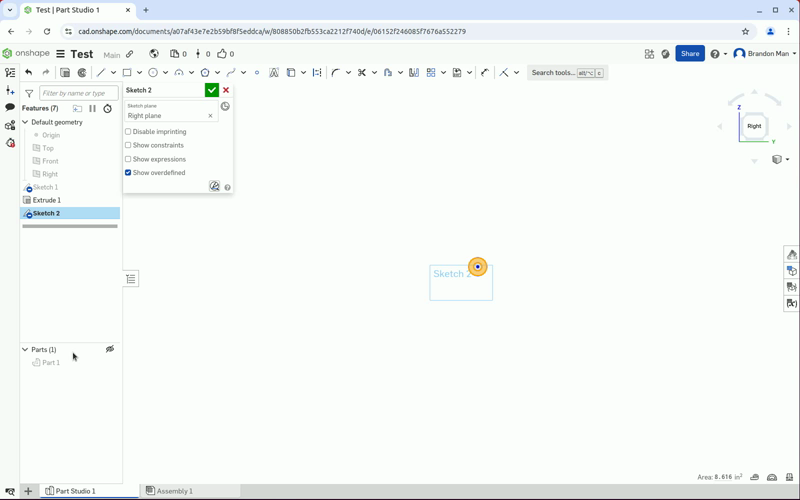
key(shift+e)
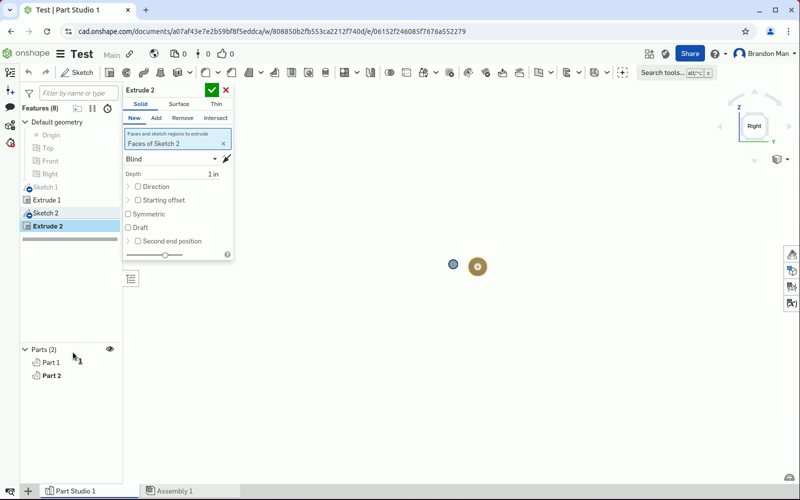
mouse_move(143, 106)
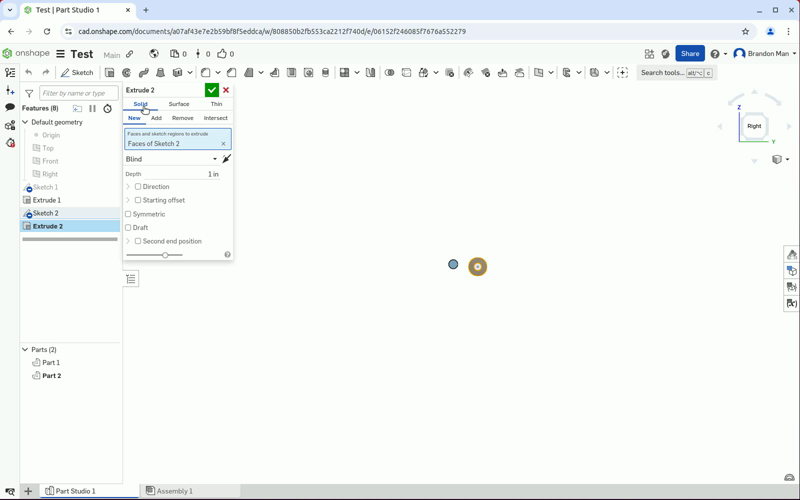
click(143, 106)
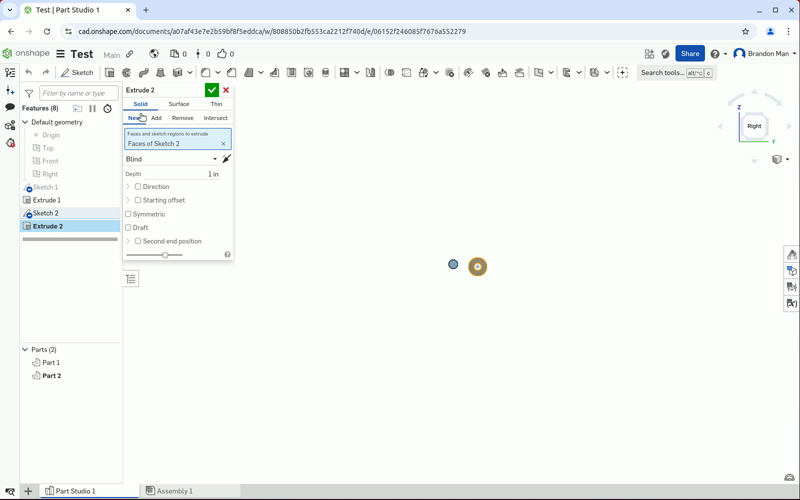
mouse_move(137, 120)
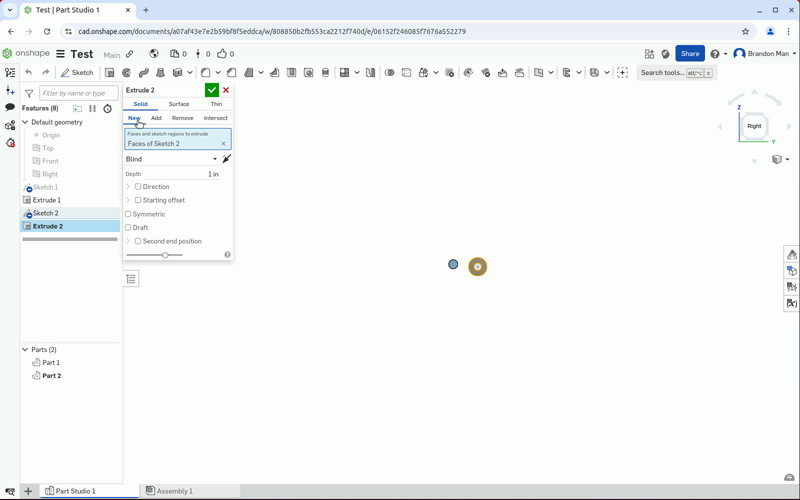
click(137, 120)
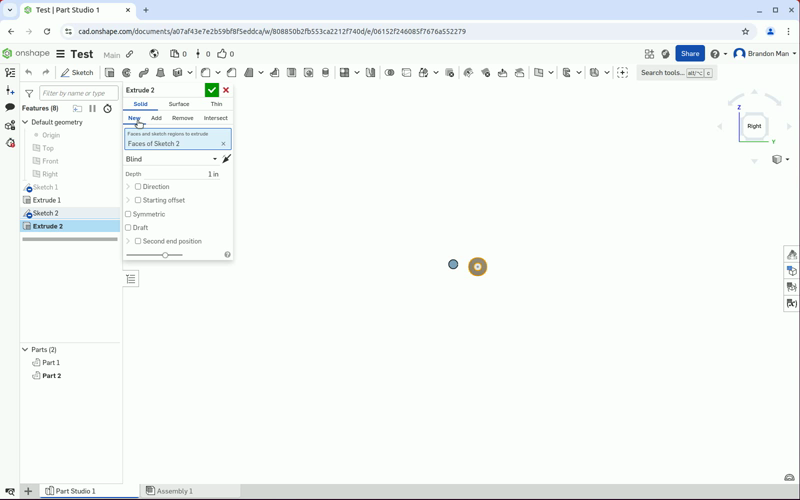
key(tab, 4)
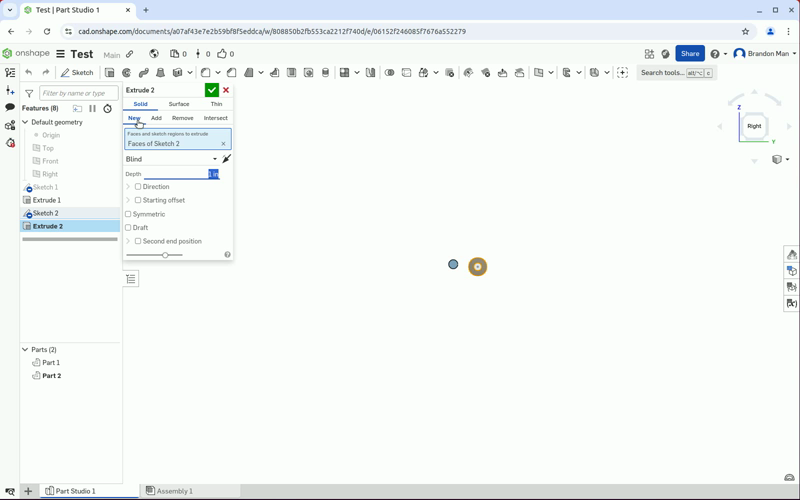
text(0.963)
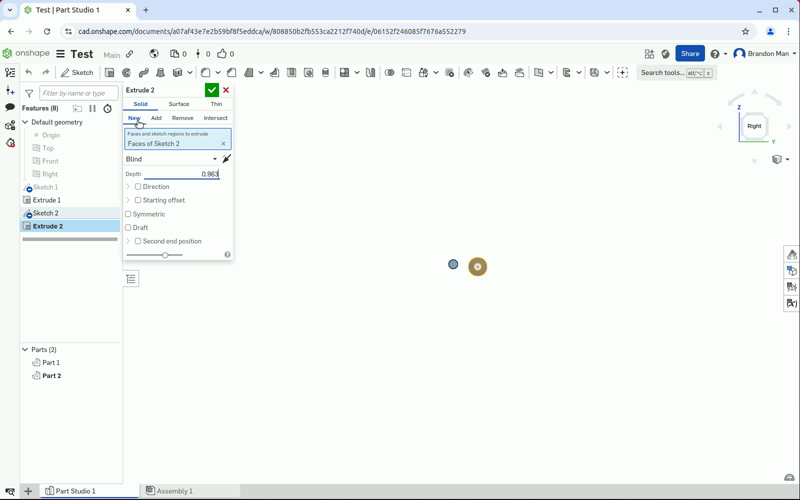
key(enter)
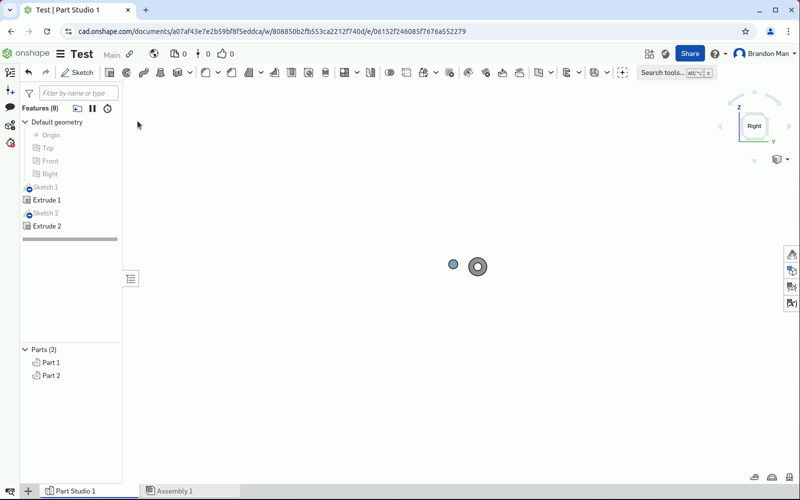
key(shift+h)
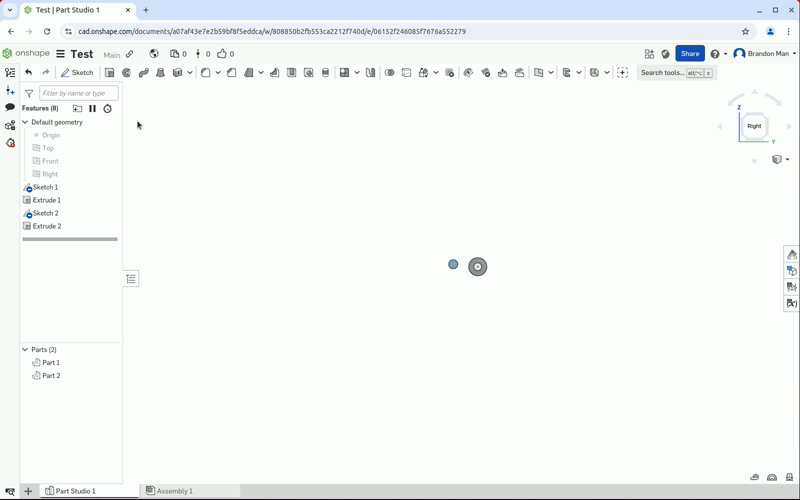
key(shift+h)
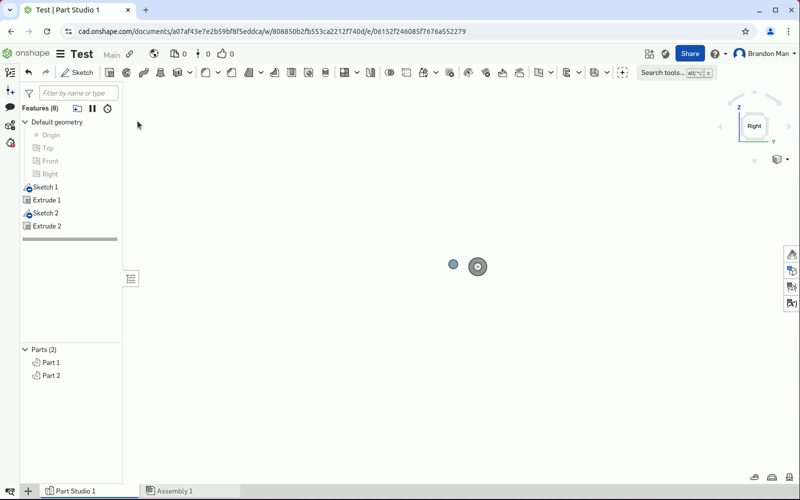
key(shift+7)
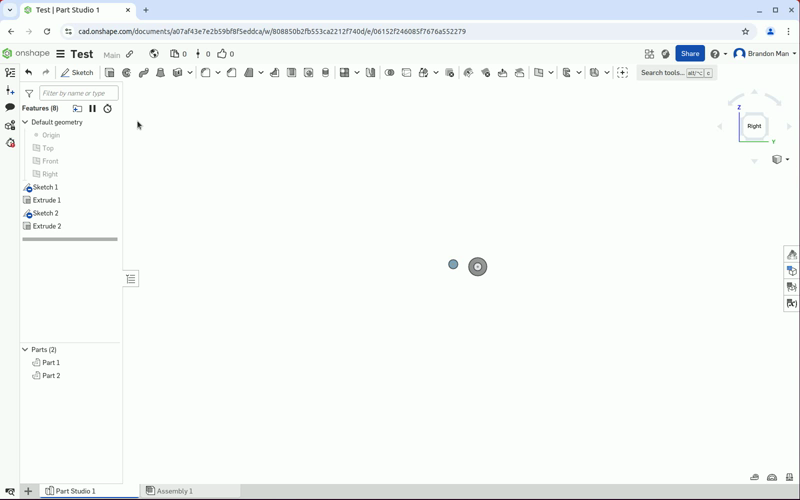
key(right, 2)
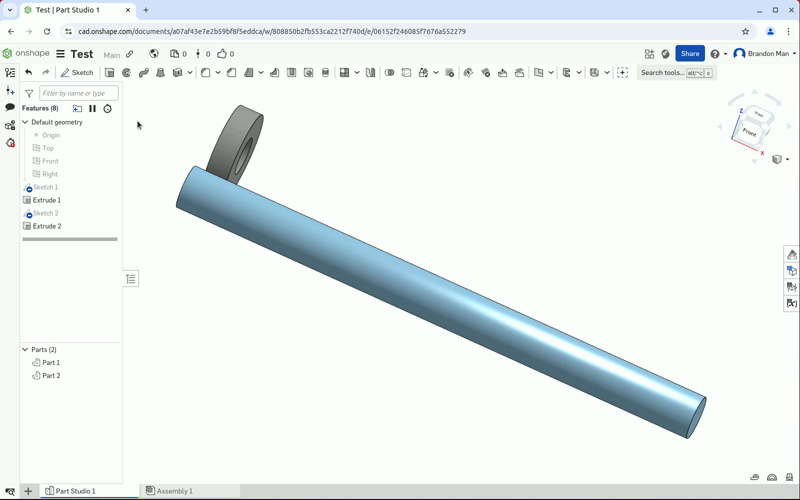
key(down, 2)
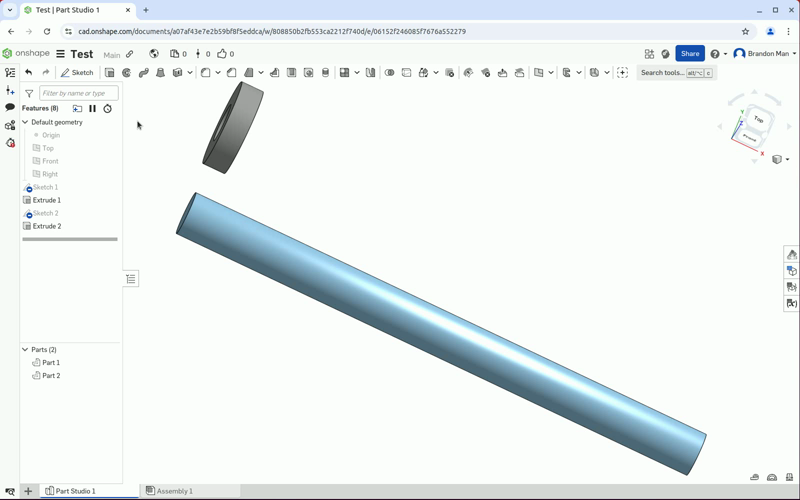
key(up, 2)
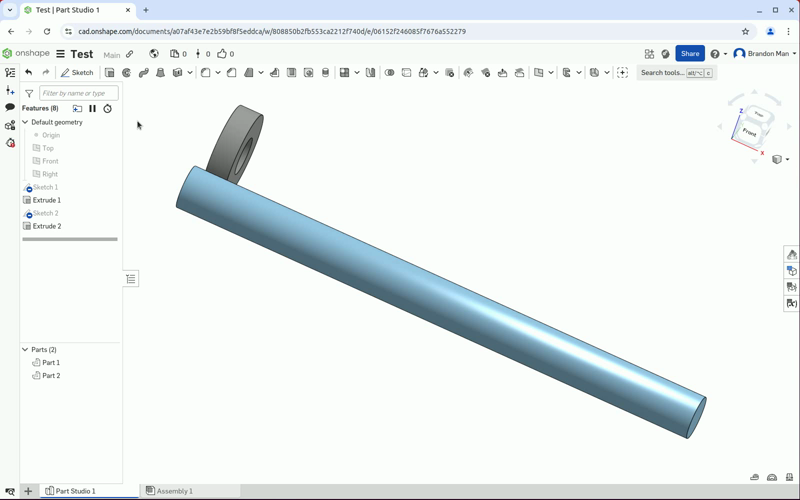
key(left, 2)
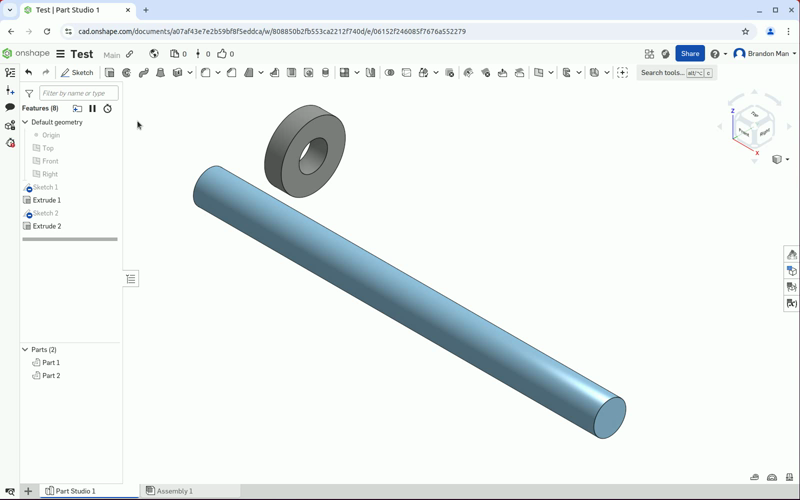
mouse_move(73, 189)
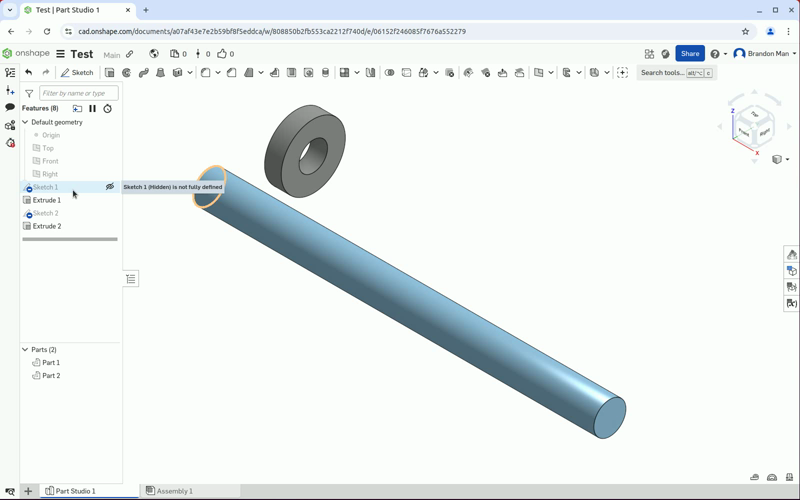
click(73, 189)